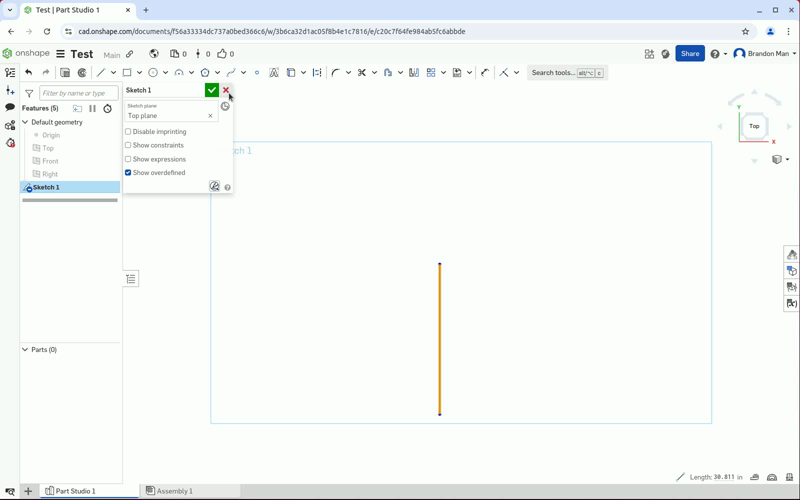
key(shift+h)
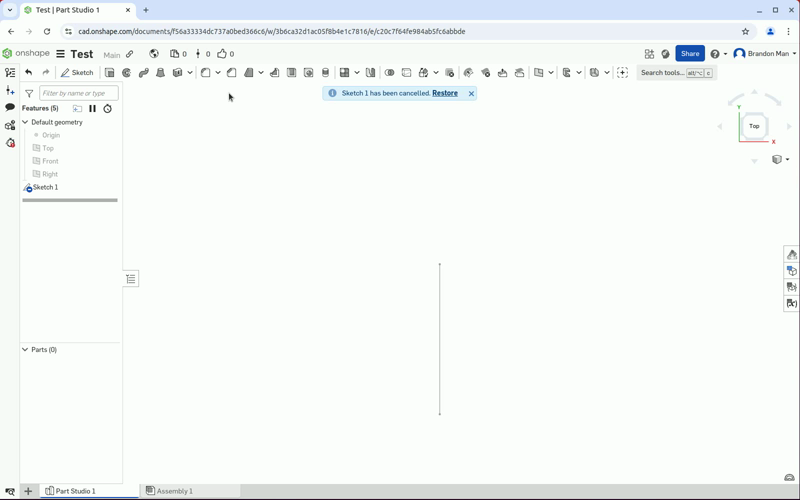
key(shift+s)
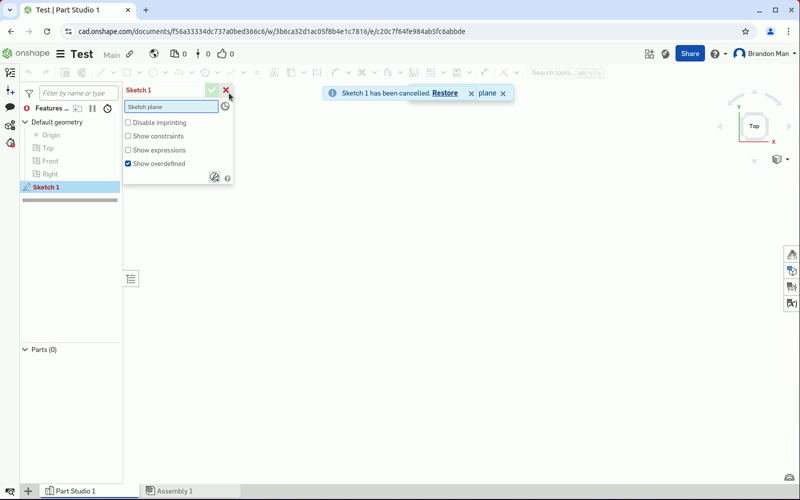
mouse_move(73, 150)
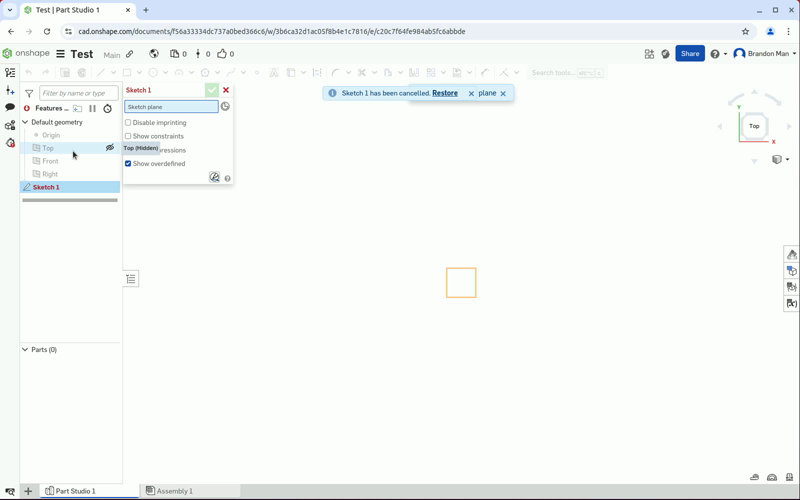
click(73, 150)
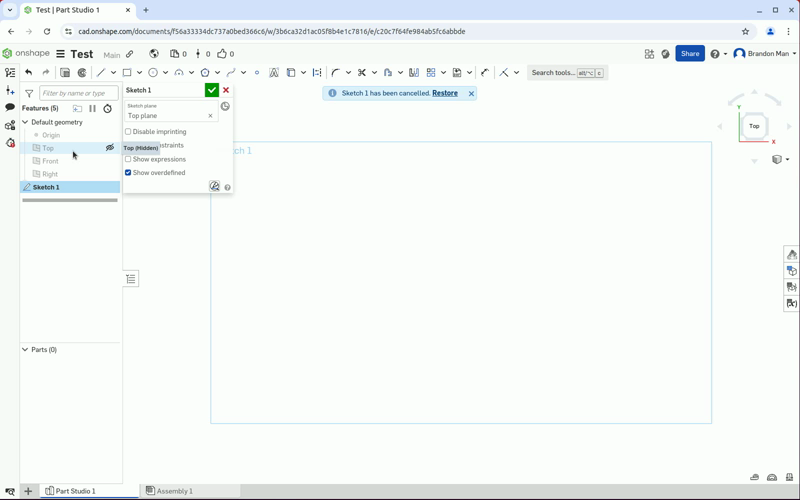
mouse_move(73, 352)
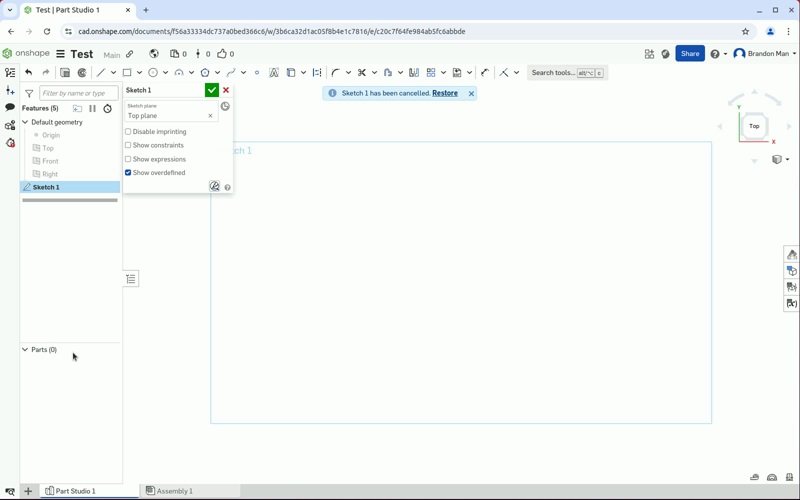
key(y)
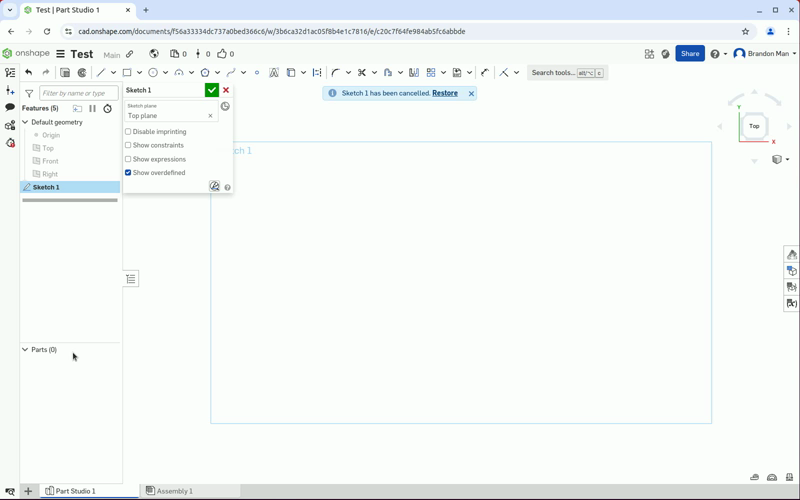
key(c)
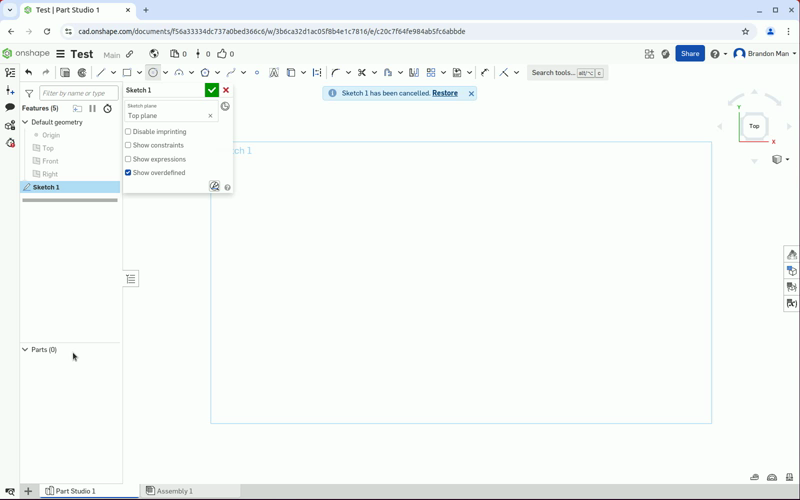
key_down(shift)
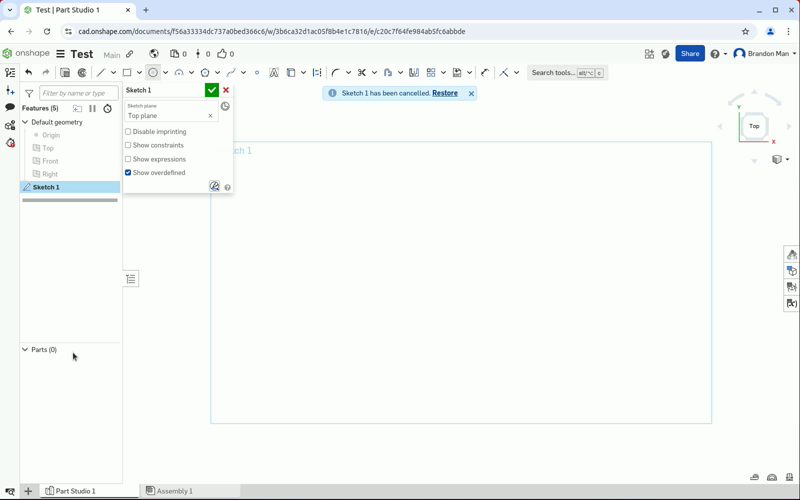
mouse_move(461, 282)
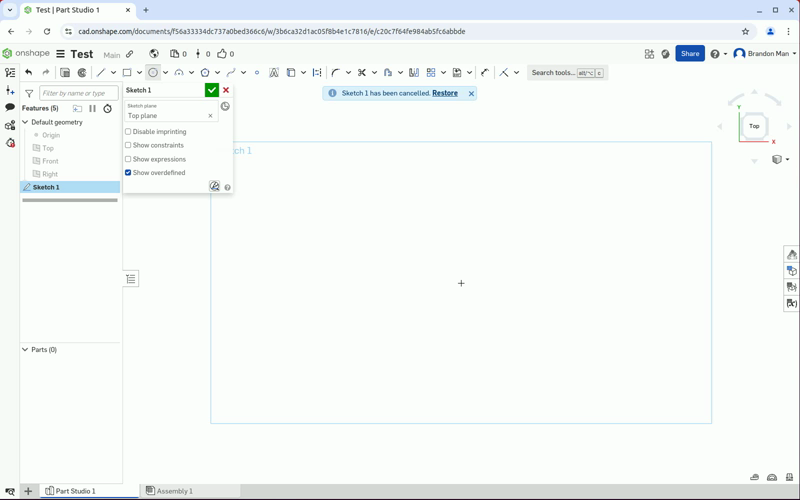
click(461, 282)
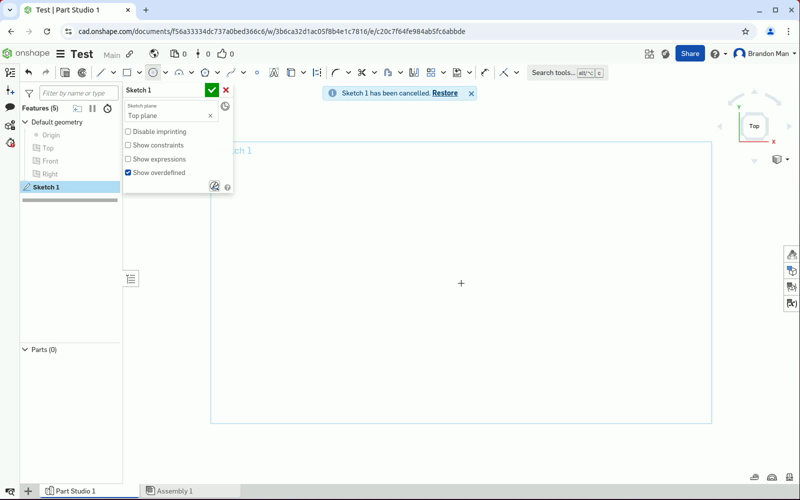
key_up(shift)
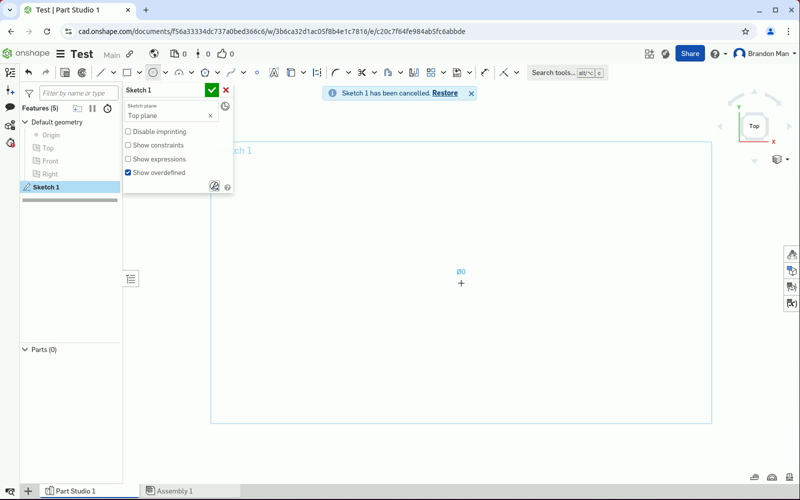
mouse_move(480, 282)
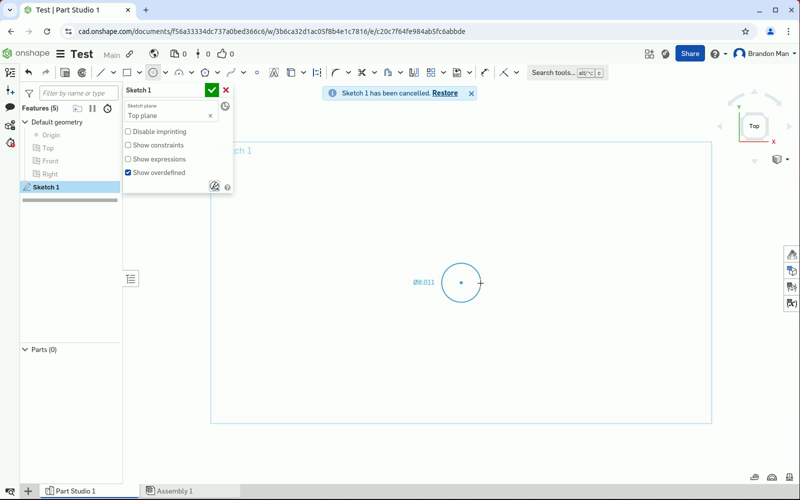
click(480, 282)
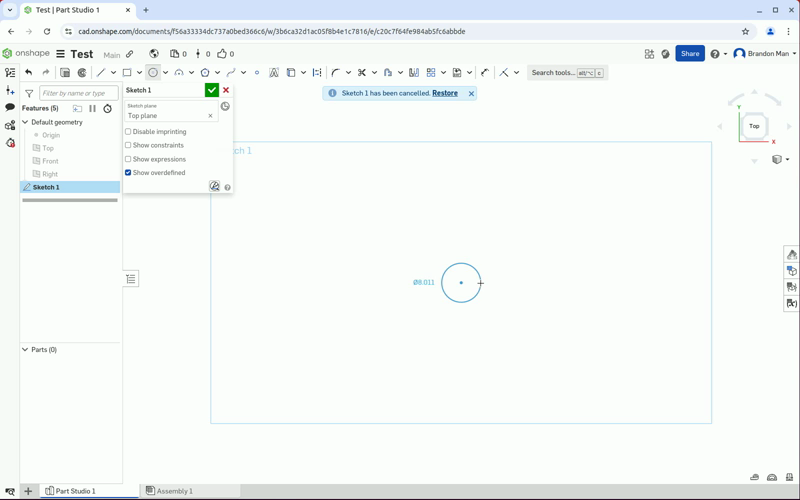
key(esc)
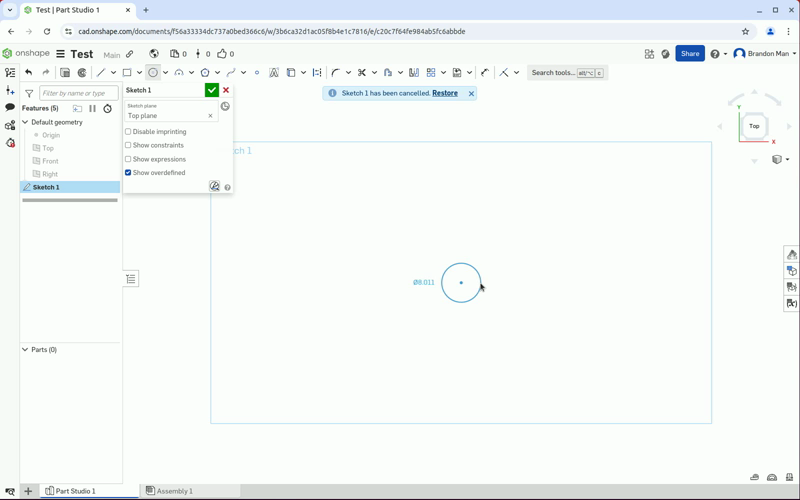
mouse_move(453, 269)
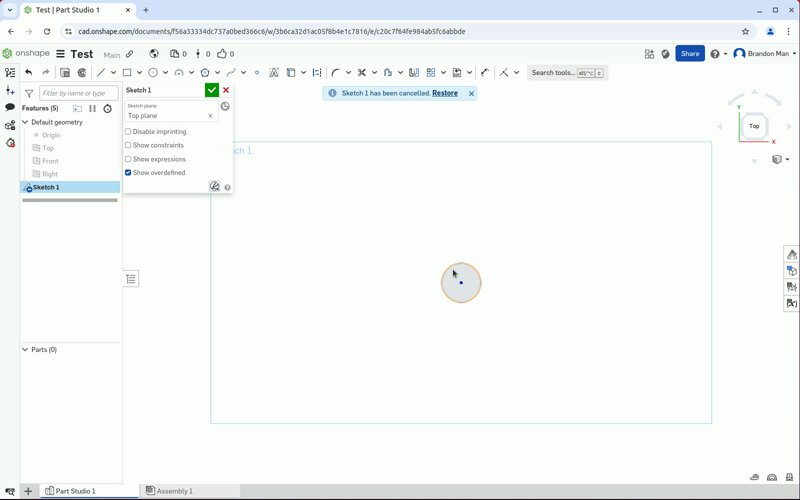
scroll(6)
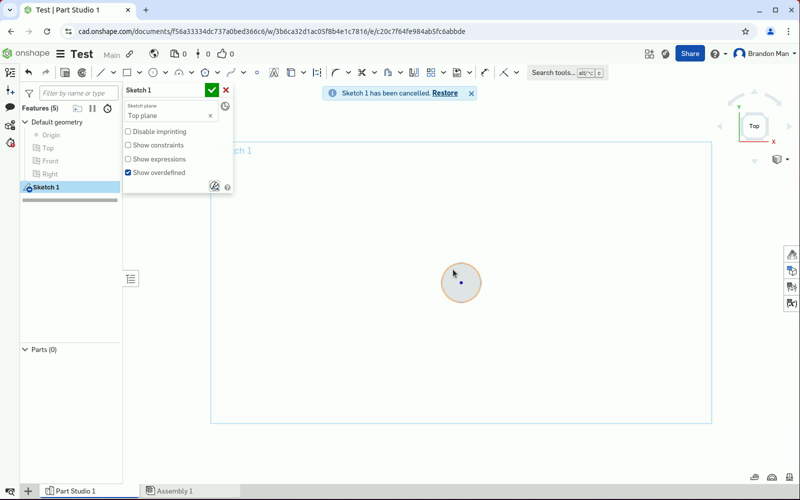
scroll(6)
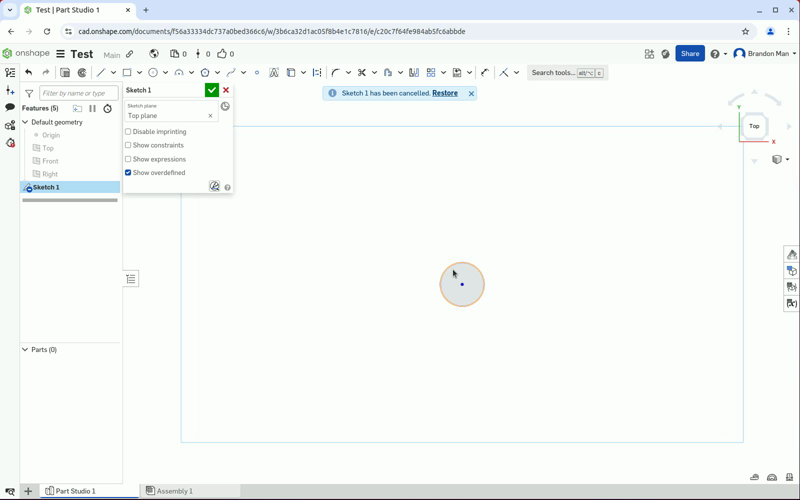
scroll(6)
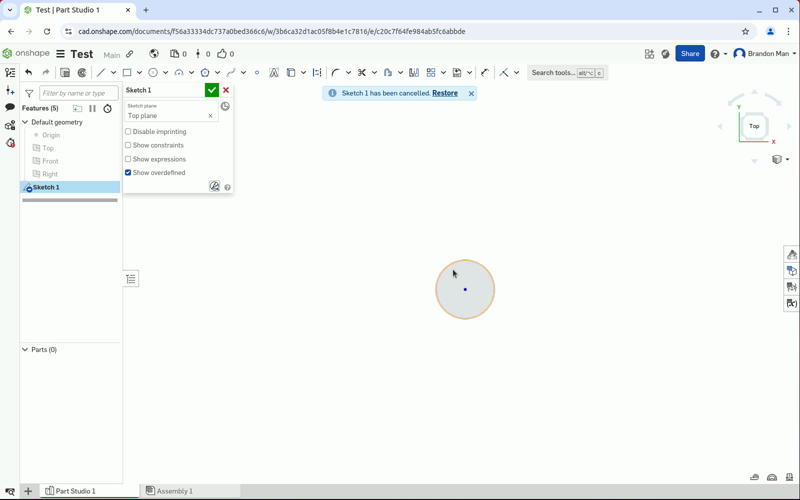
scroll(6)
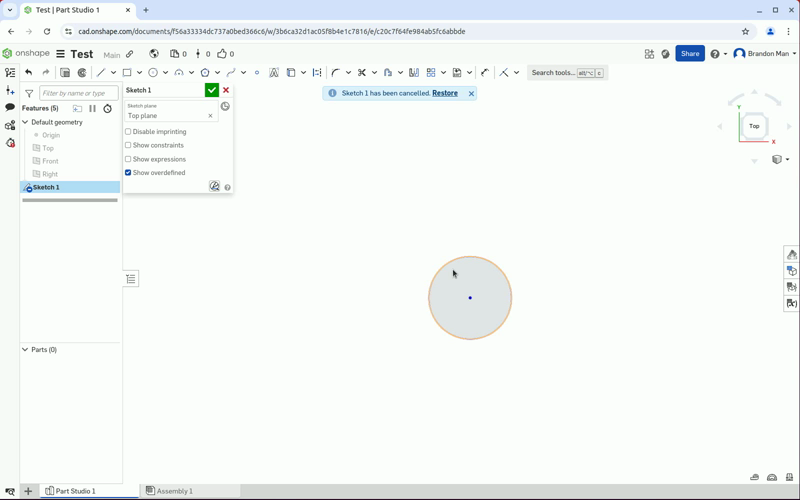
scroll(6)
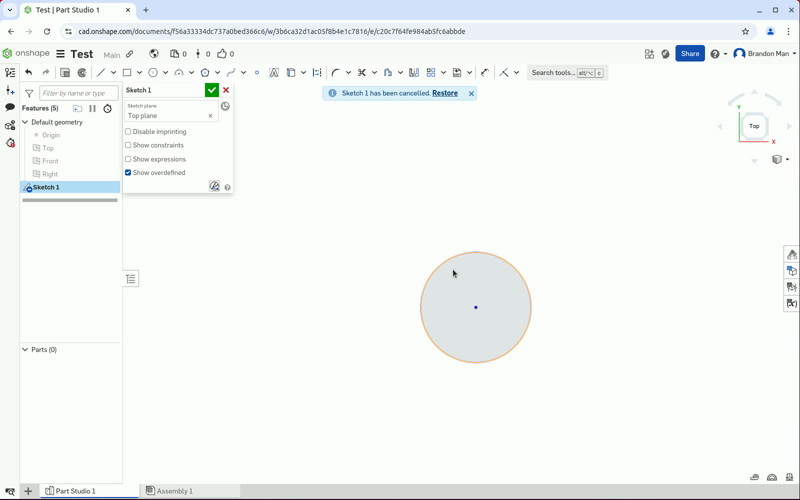
scroll(6)
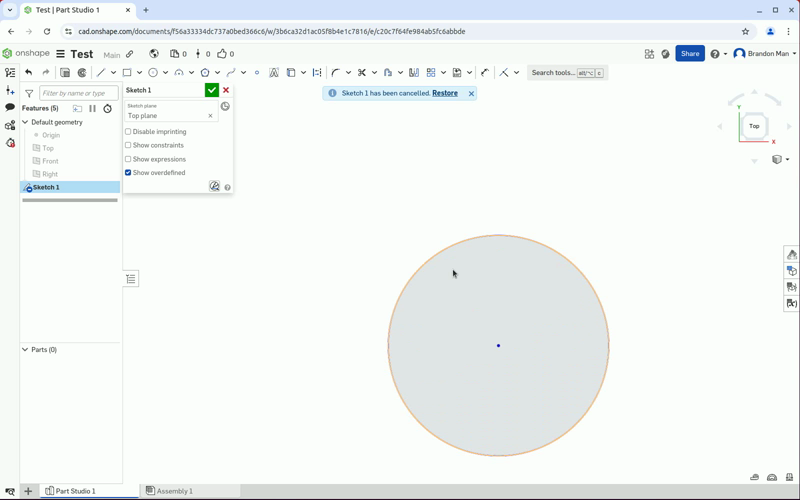
scroll(6)
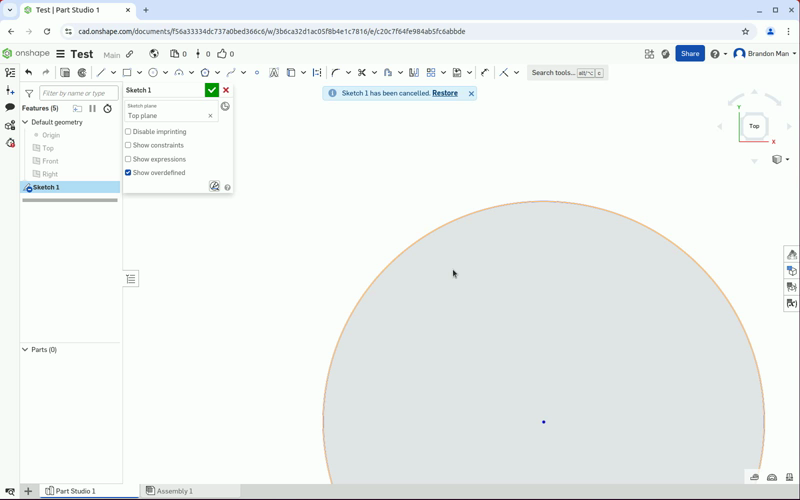
click(453, 269)
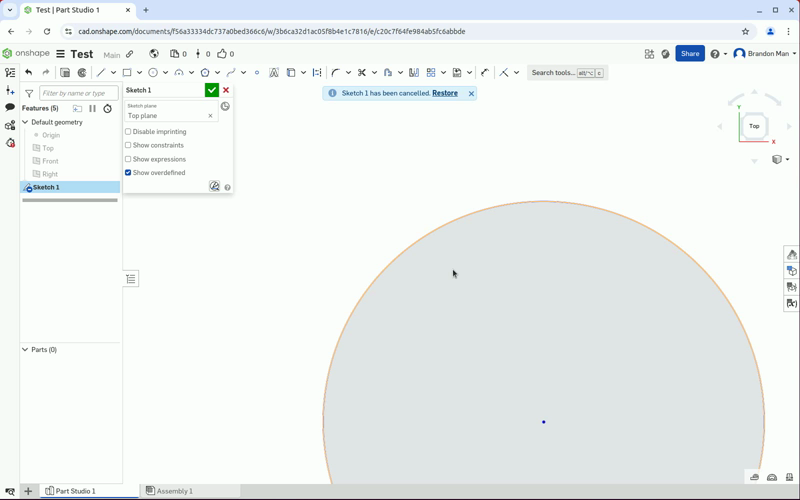
scroll(-6)
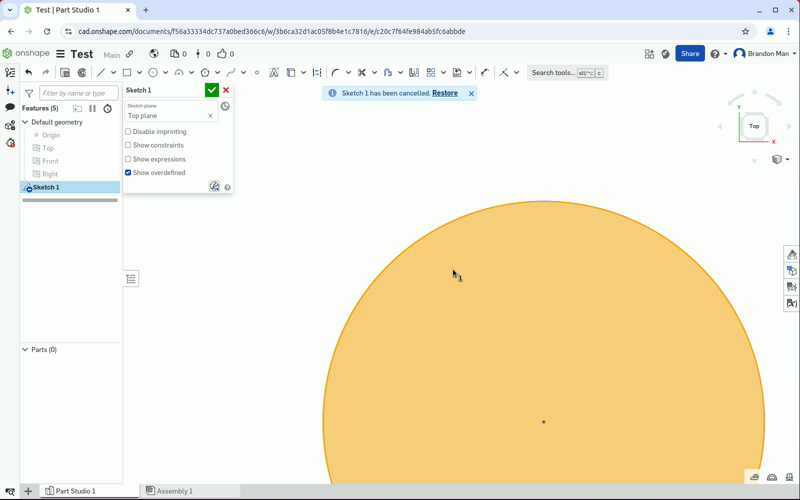
scroll(-6)
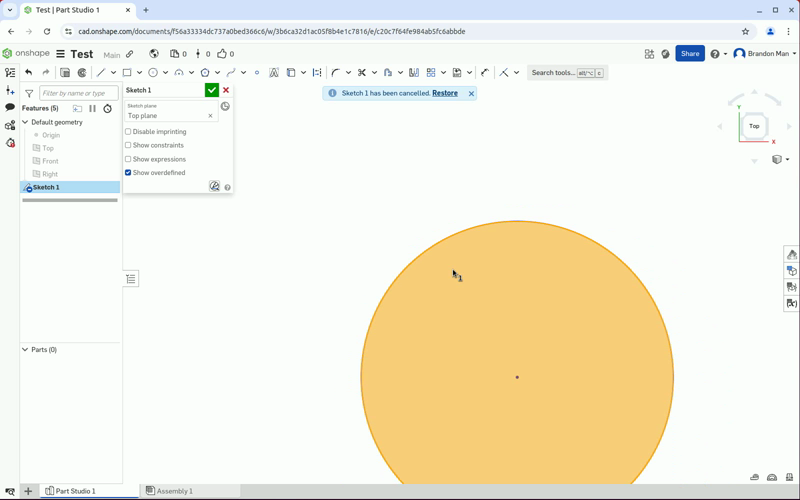
scroll(-6)
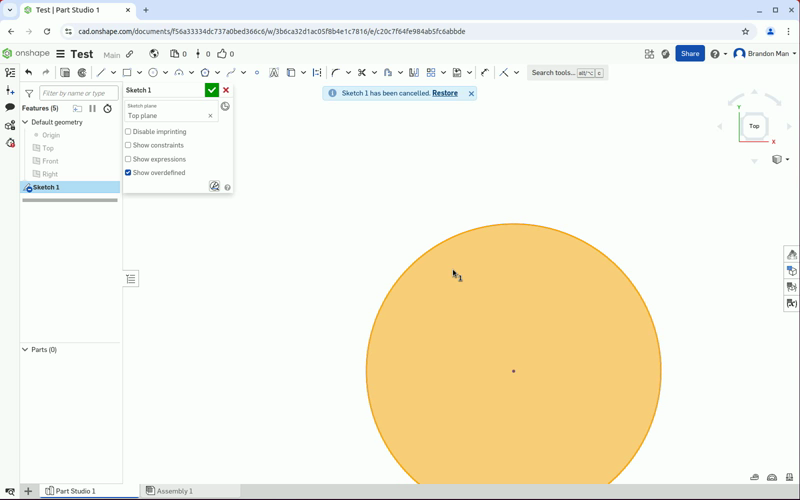
scroll(-6)
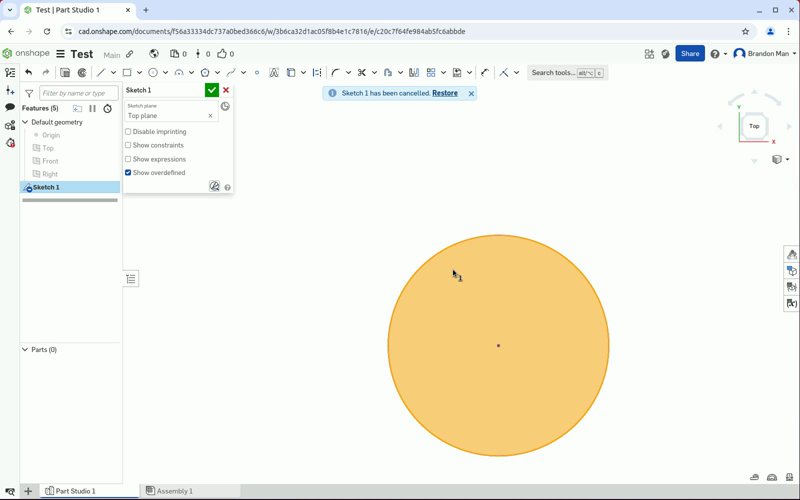
scroll(-6)
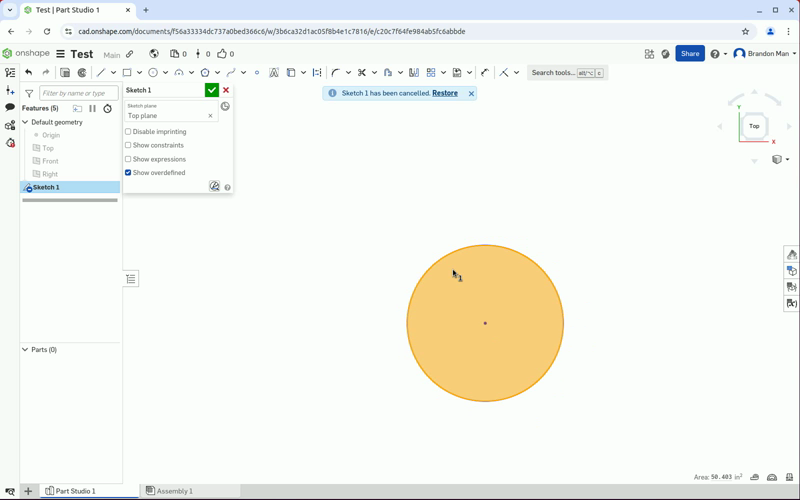
scroll(-6)
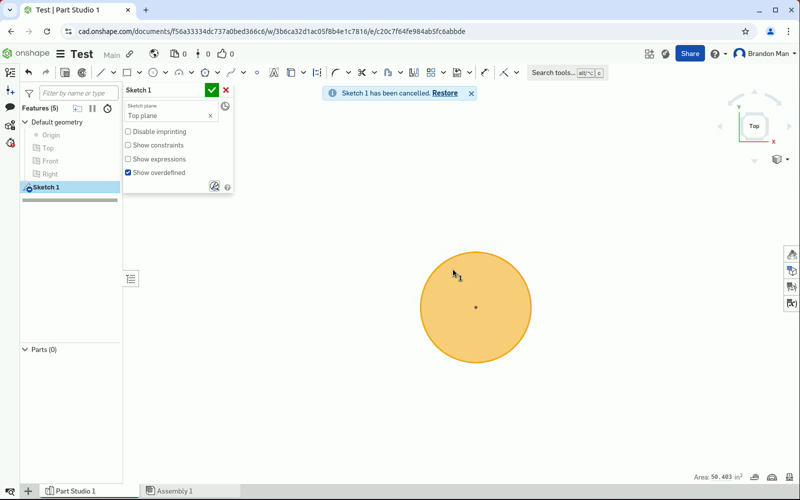
scroll(-6)
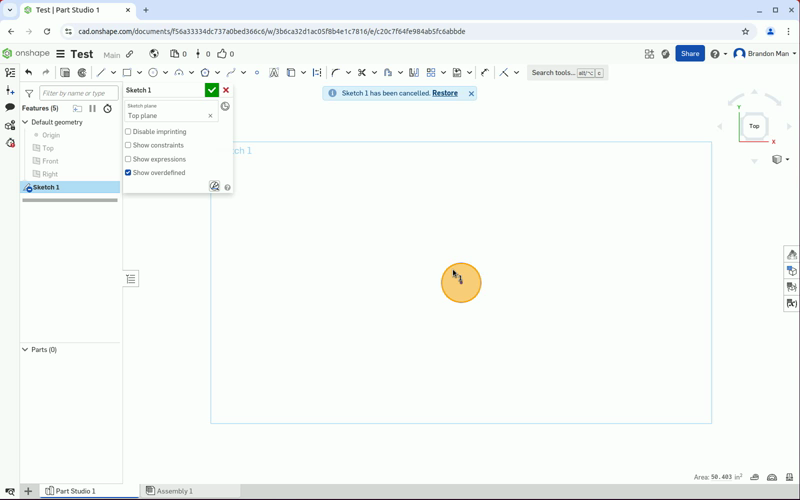
mouse_move(73, 352)
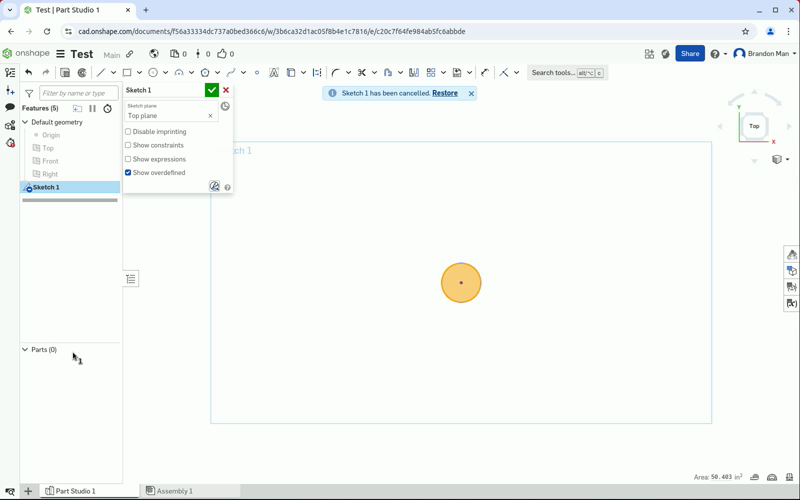
key(shift+y)
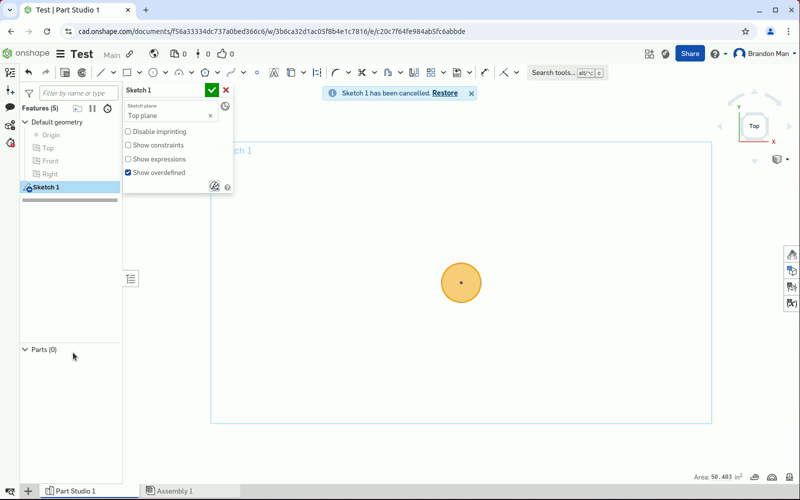
key(shift+e)
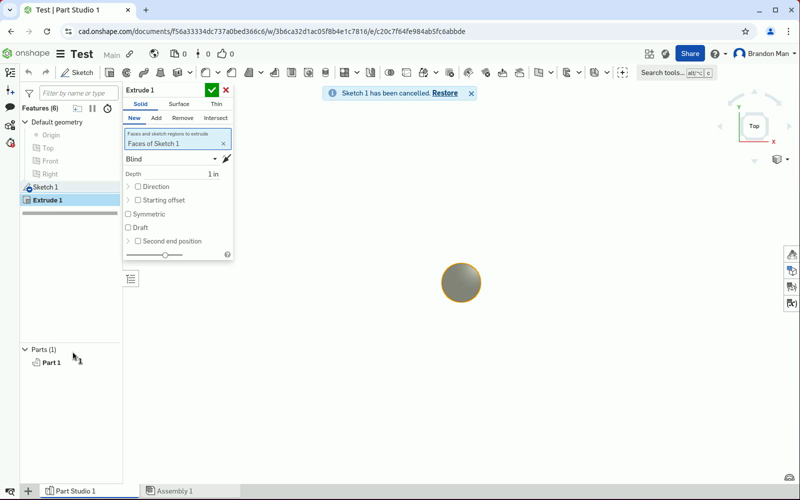
mouse_move(143, 106)
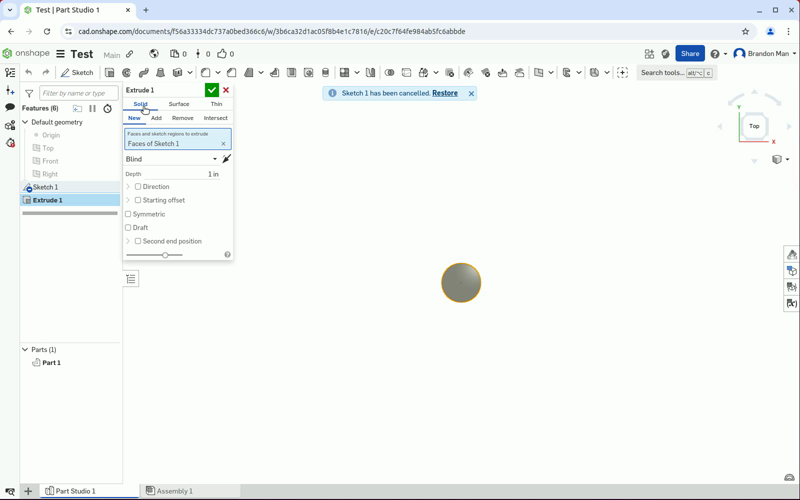
click(143, 106)
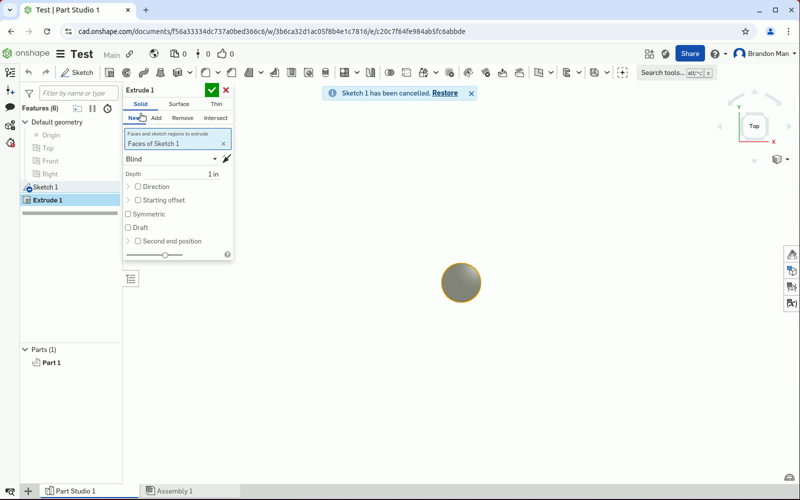
mouse_move(137, 120)
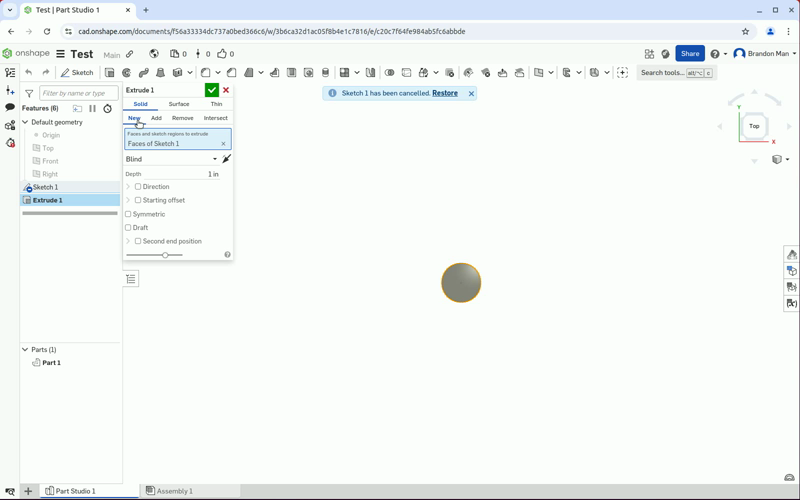
click(137, 120)
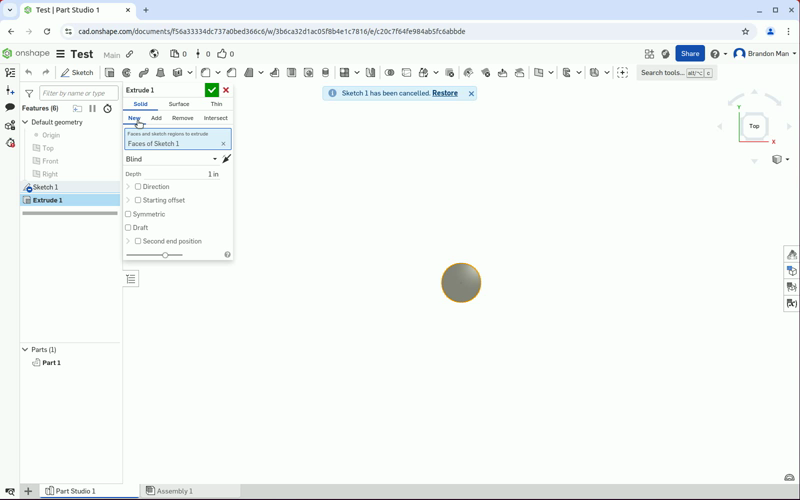
key(tab, 4)
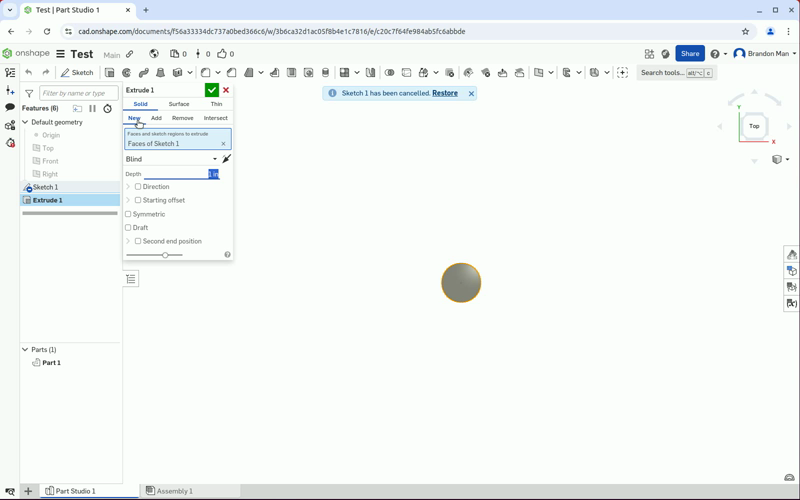
text(12.516)
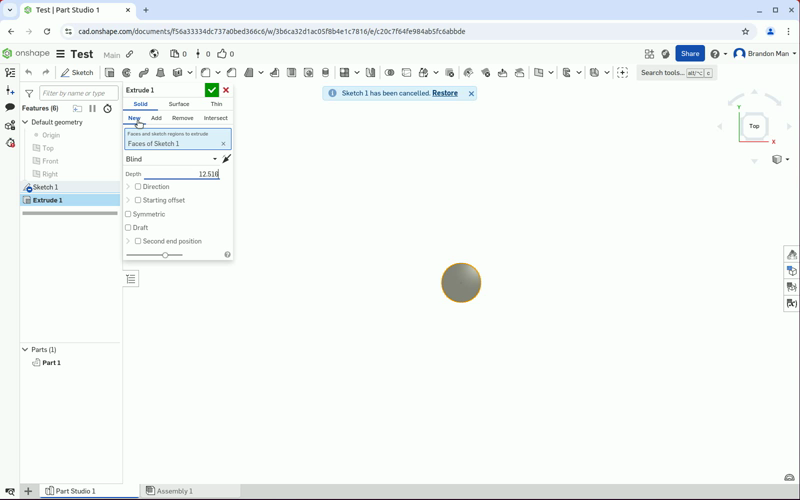
key(tab, 3)
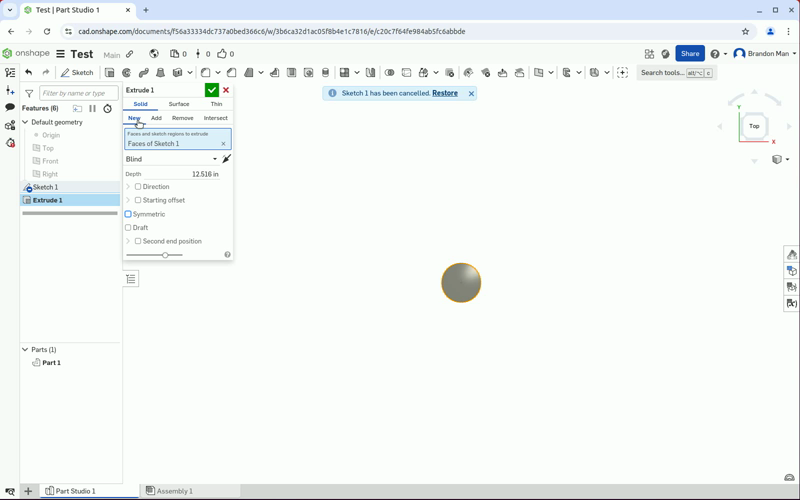
key(space)
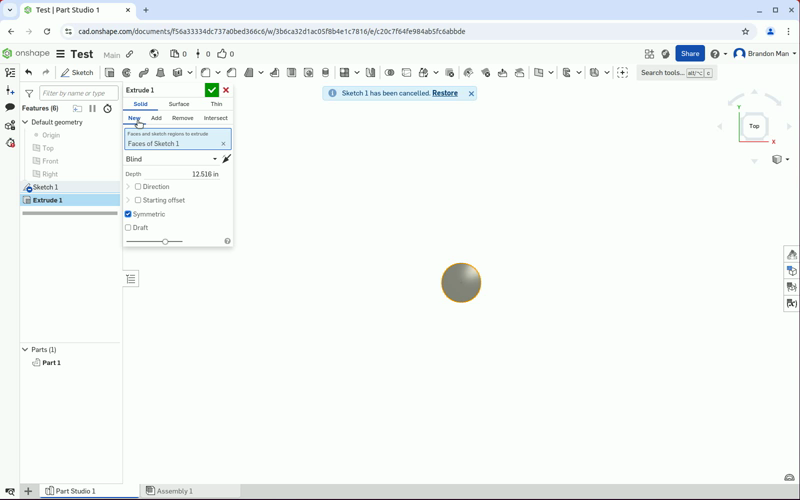
key(enter)
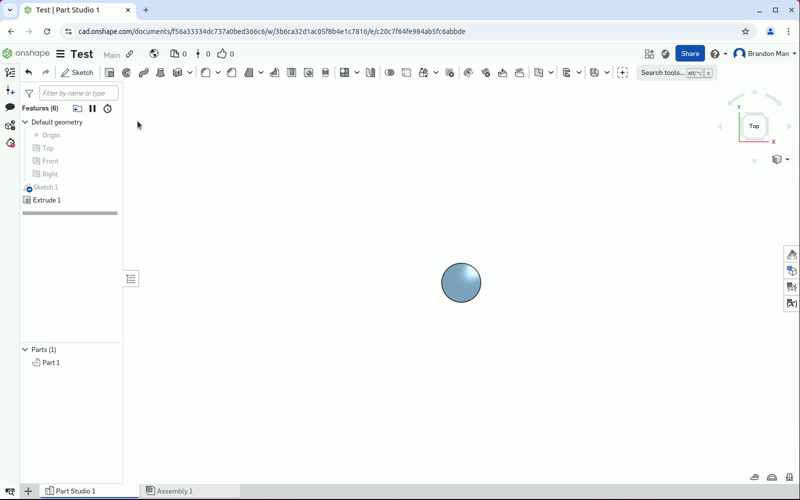
key(shift+h)
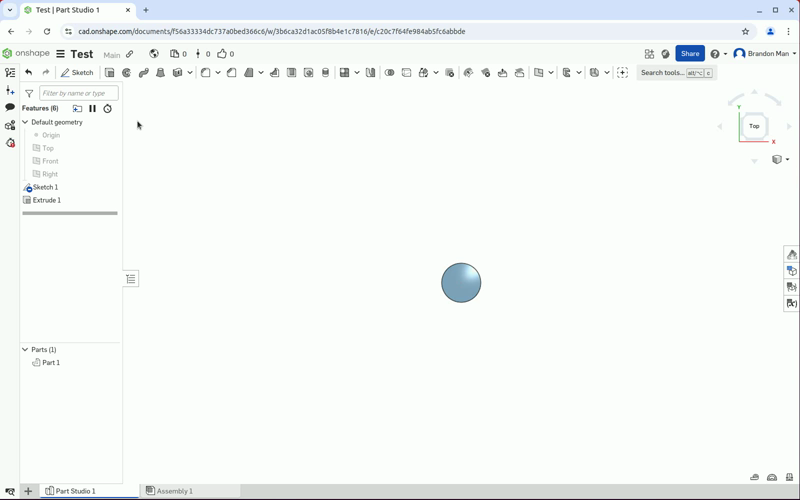
key(shift+h)
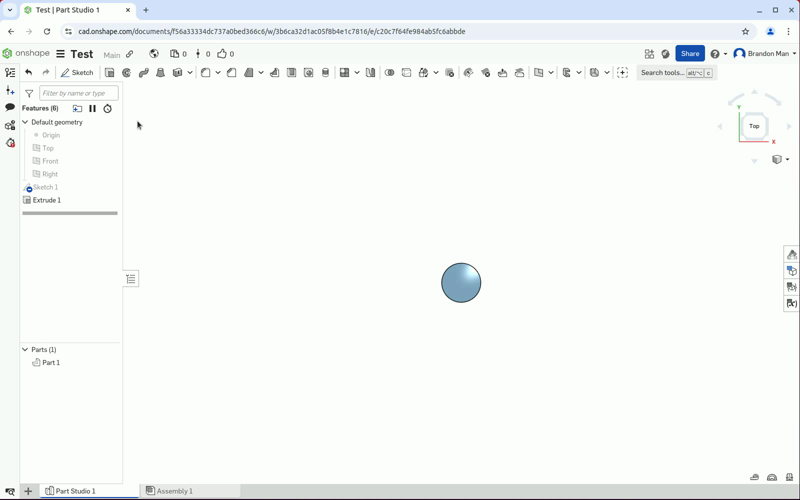
mouse_move(73, 189)
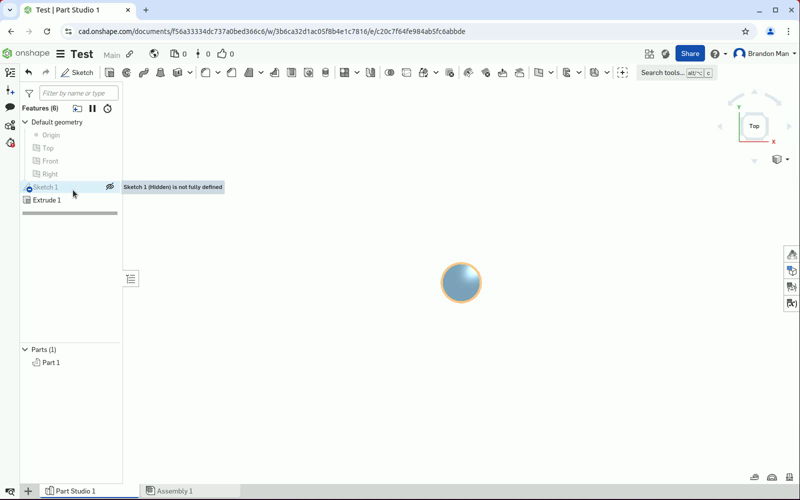
click(73, 189)
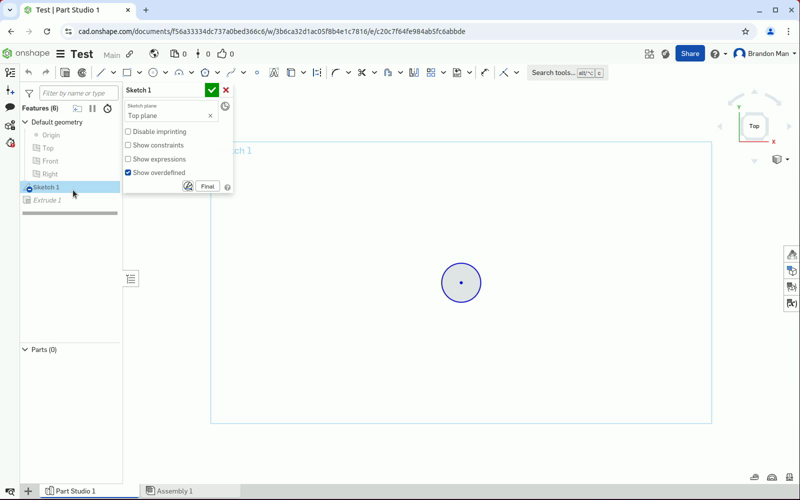
mouse_move(229, 92)
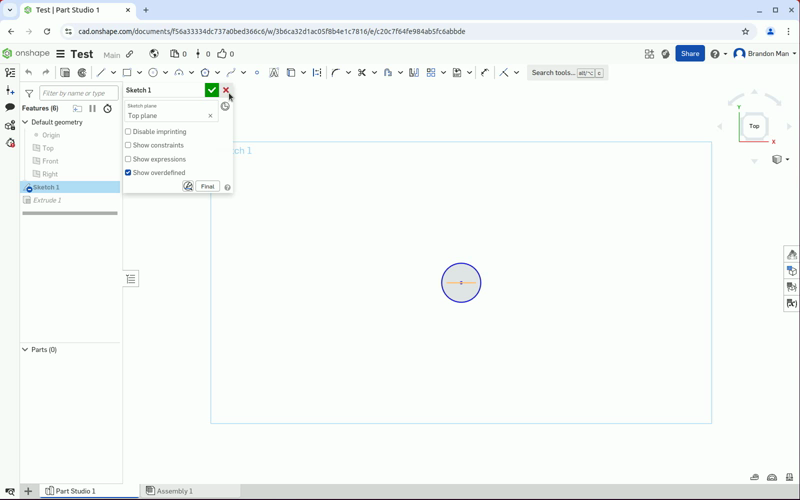
click(229, 92)
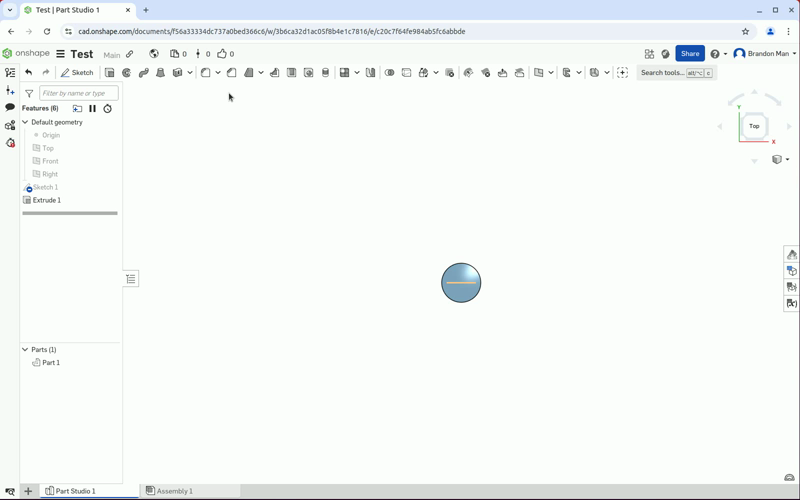
mouse_move(541, 75)
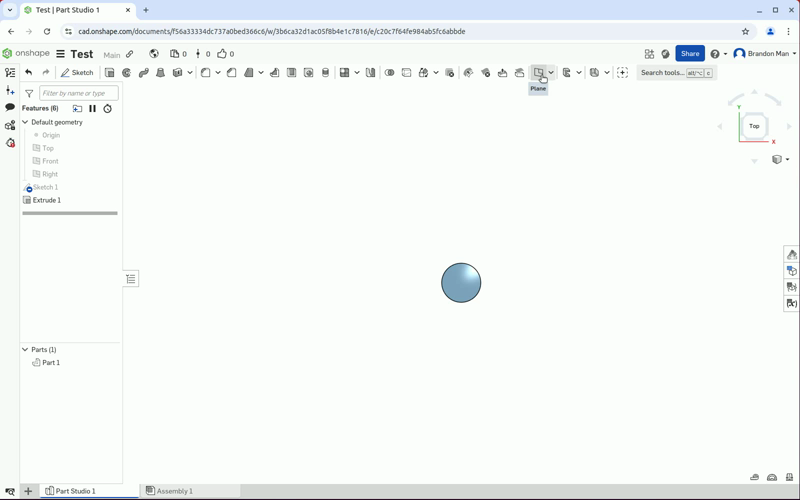
click(541, 75)
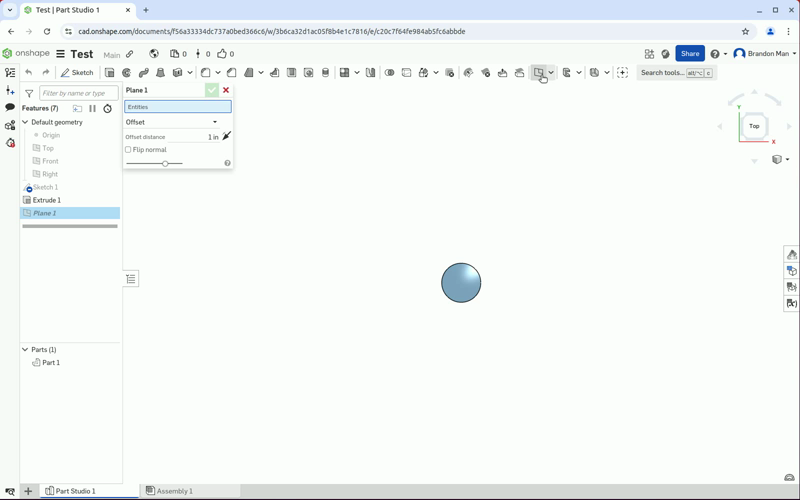
mouse_move(73, 150)
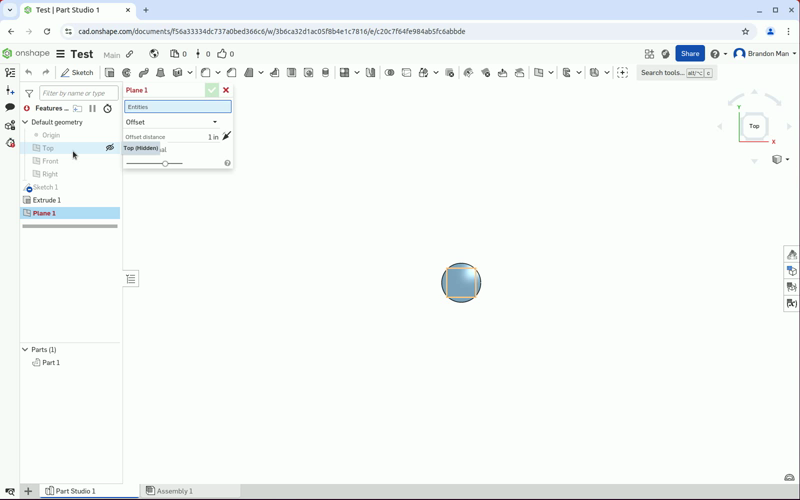
click(73, 150)
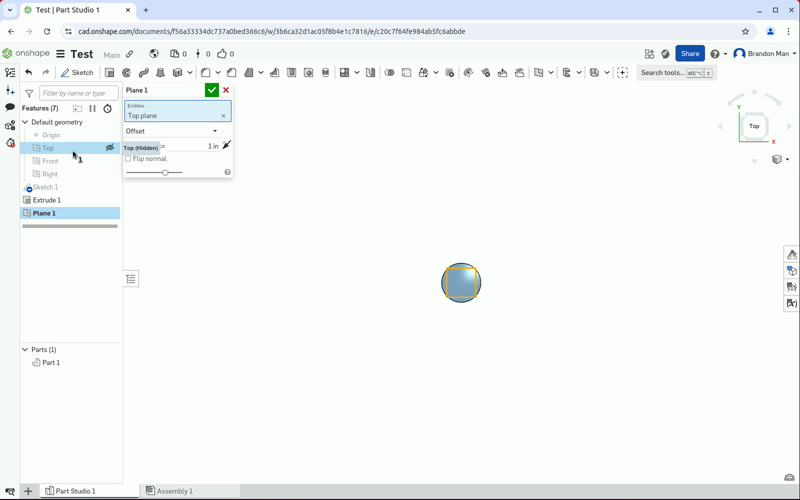
key(tab, 2)
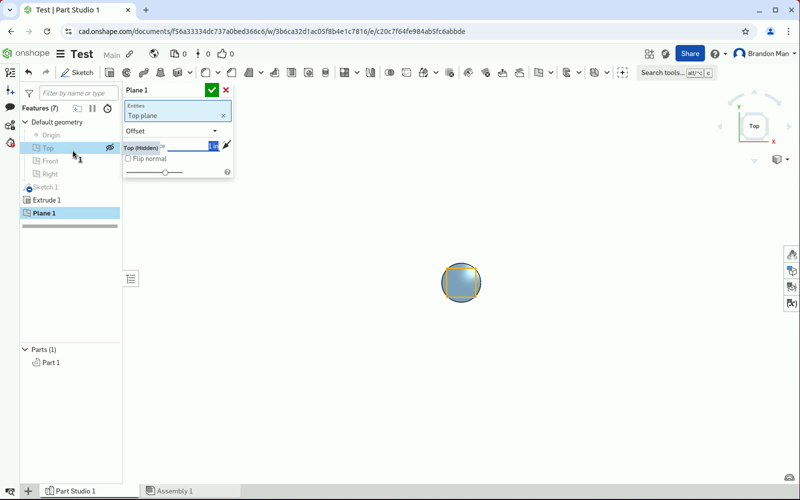
text(6.255)
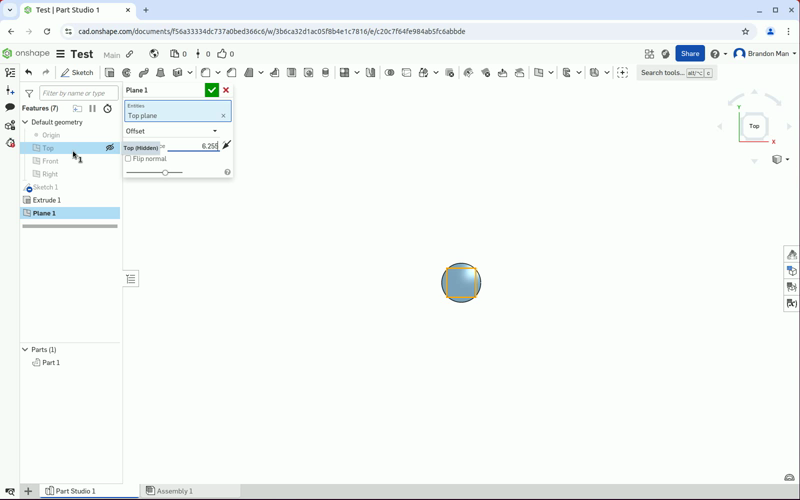
key(enter, 2)
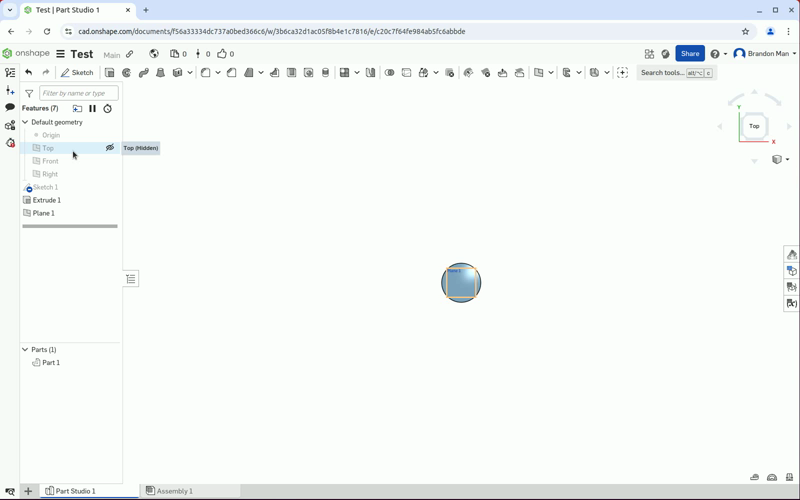
key(shift+s)
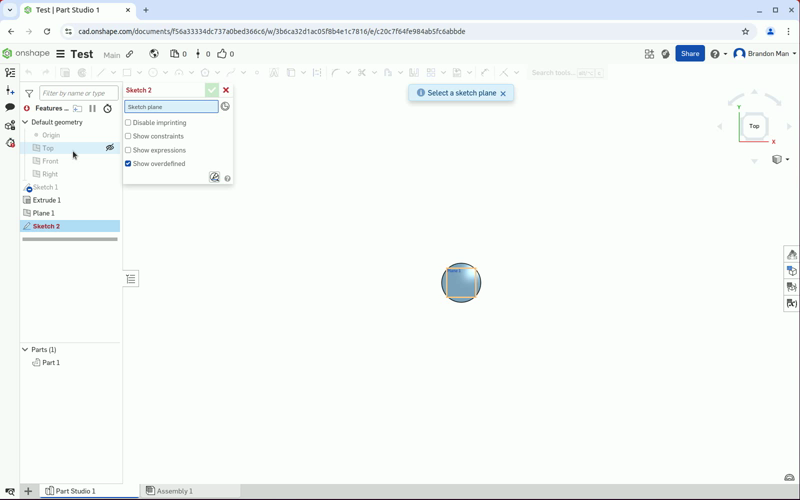
mouse_move(73, 215)
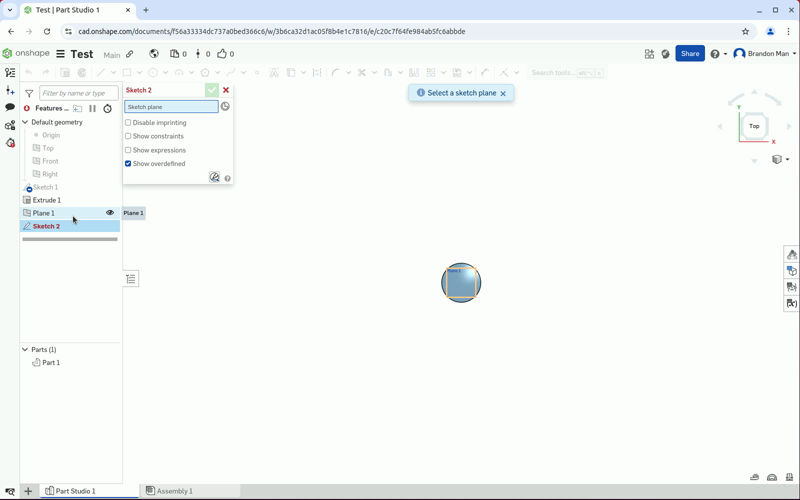
click(73, 215)
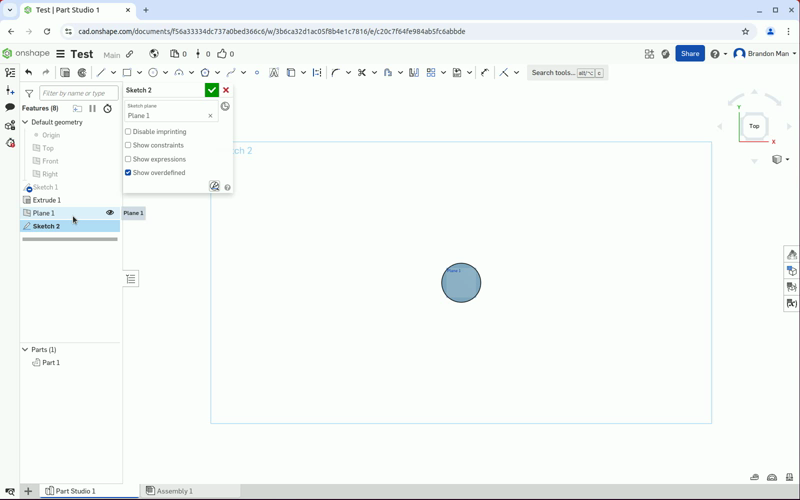
mouse_move(73, 352)
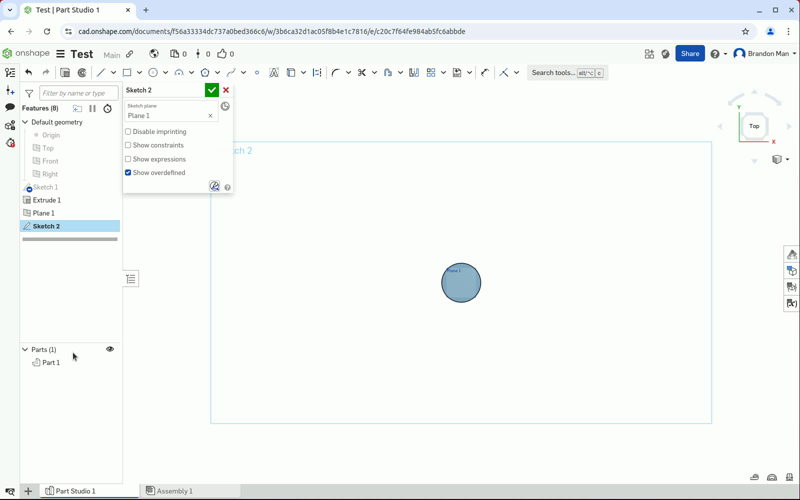
key(y)
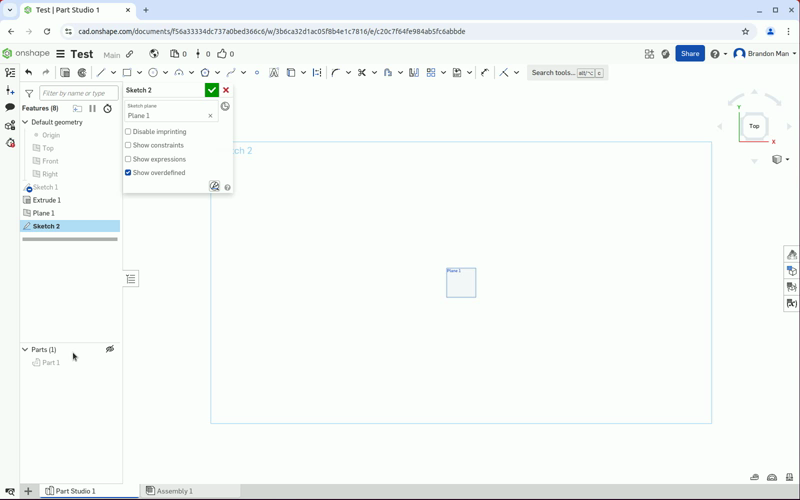
key(c)
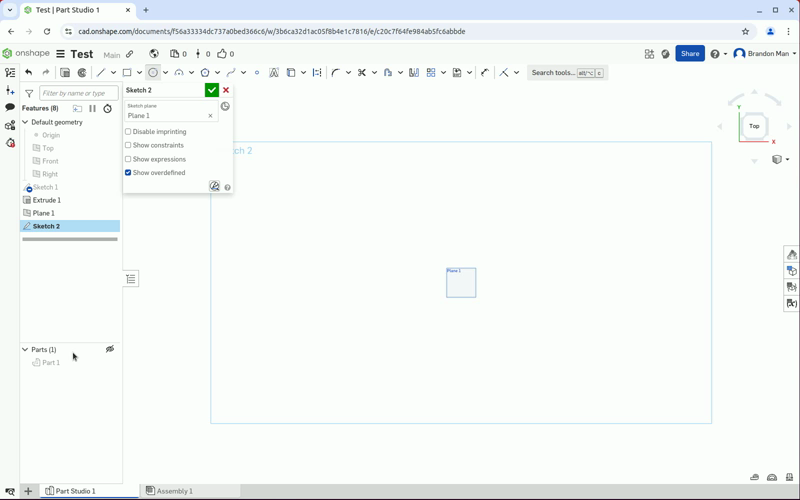
key_down(shift)
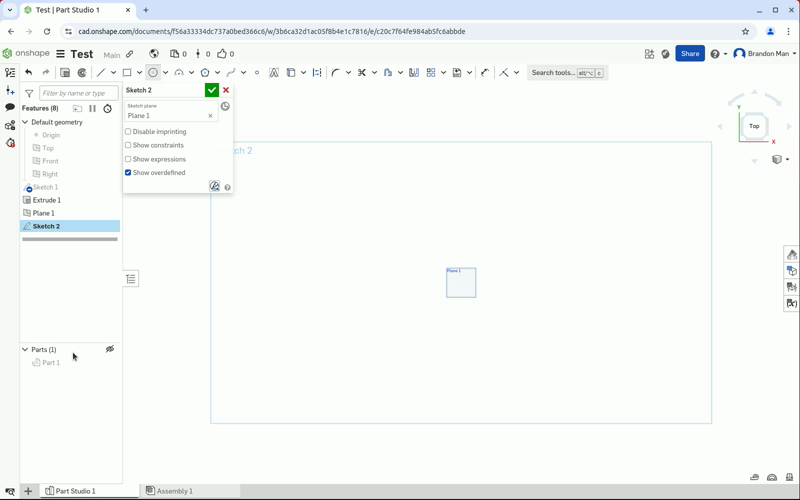
mouse_move(461, 282)
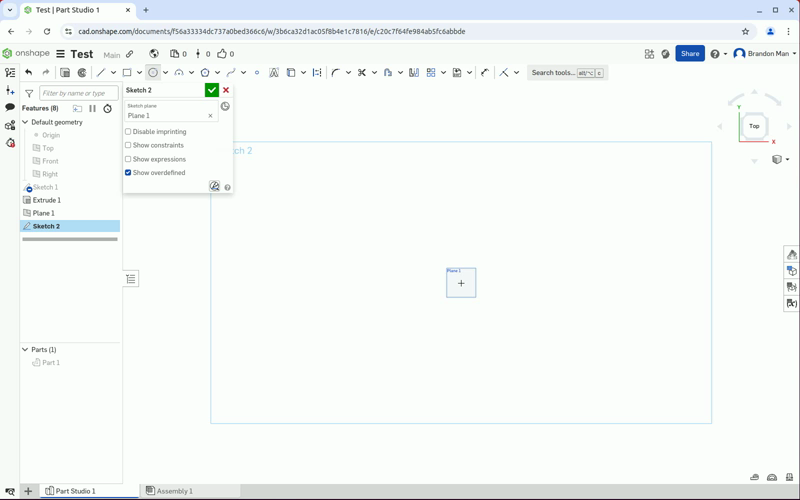
click(461, 282)
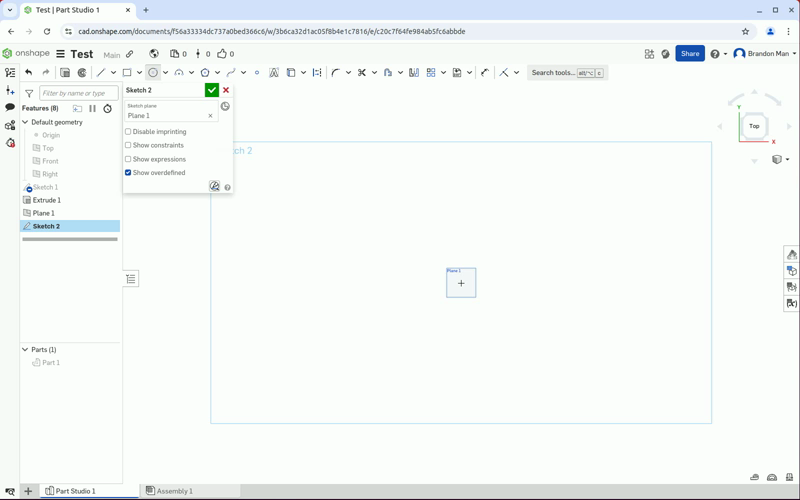
key_up(shift)
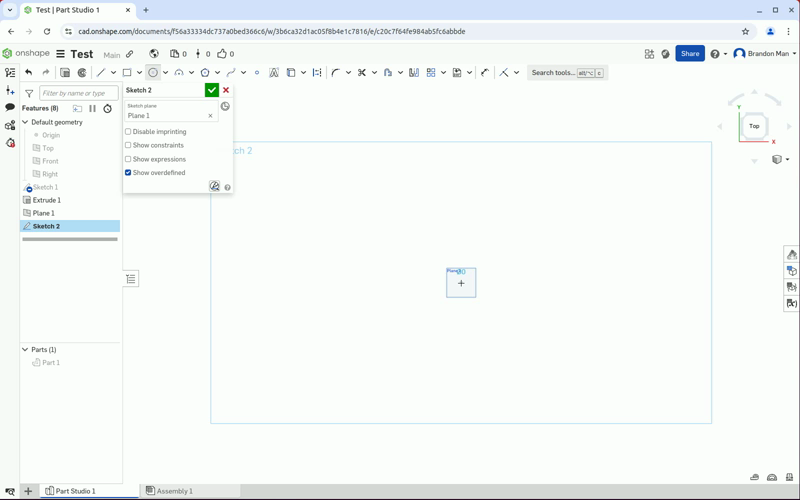
mouse_move(471, 282)
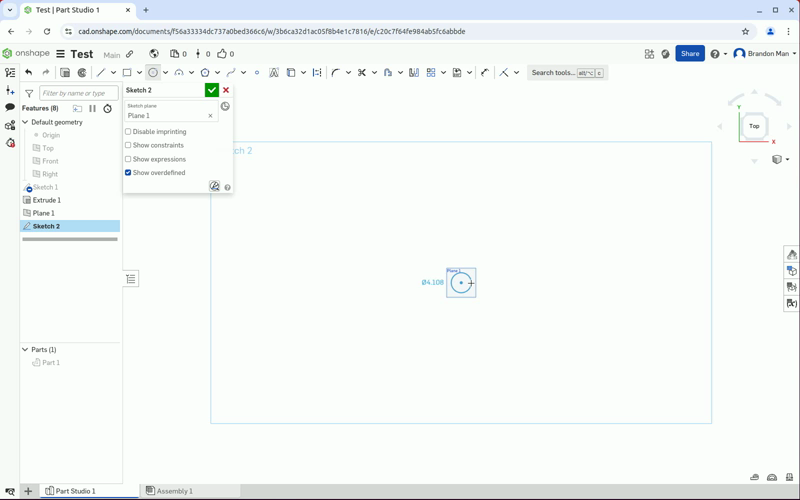
click(471, 282)
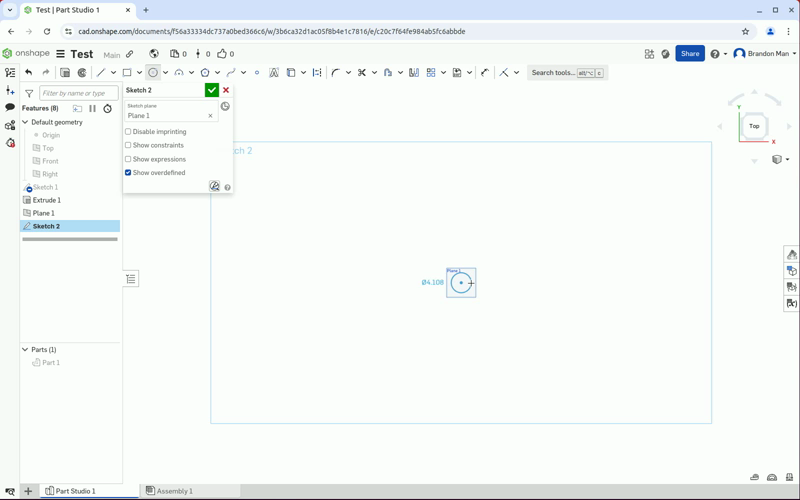
key(esc)
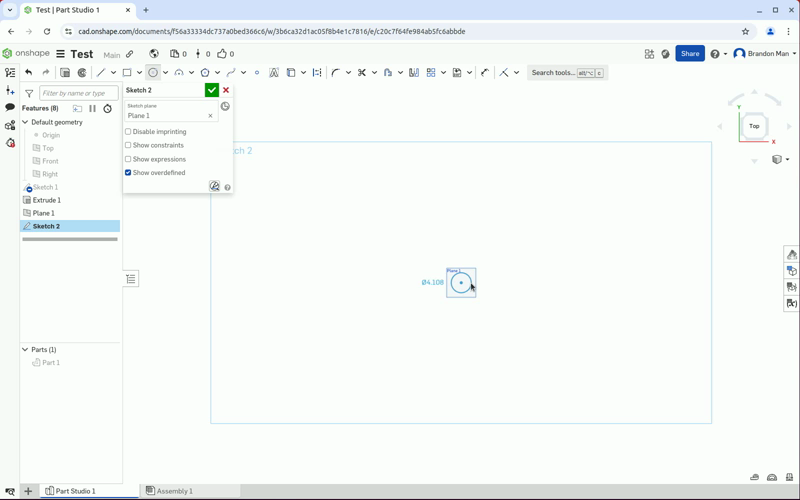
mouse_move(459, 276)
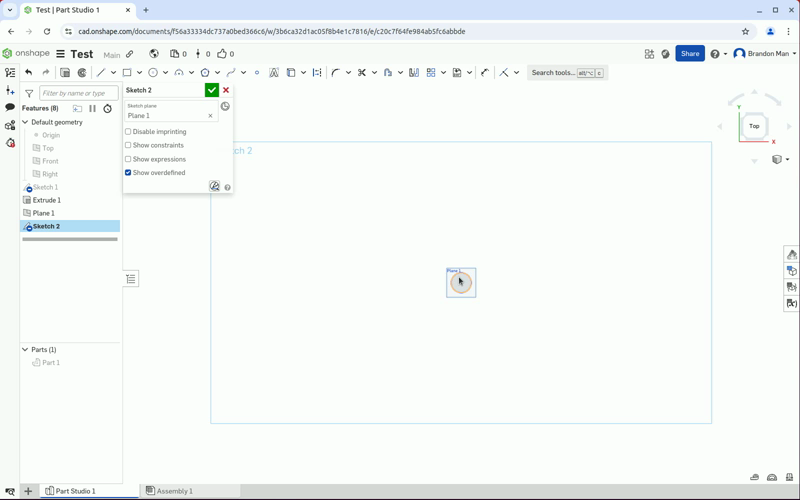
scroll(6)
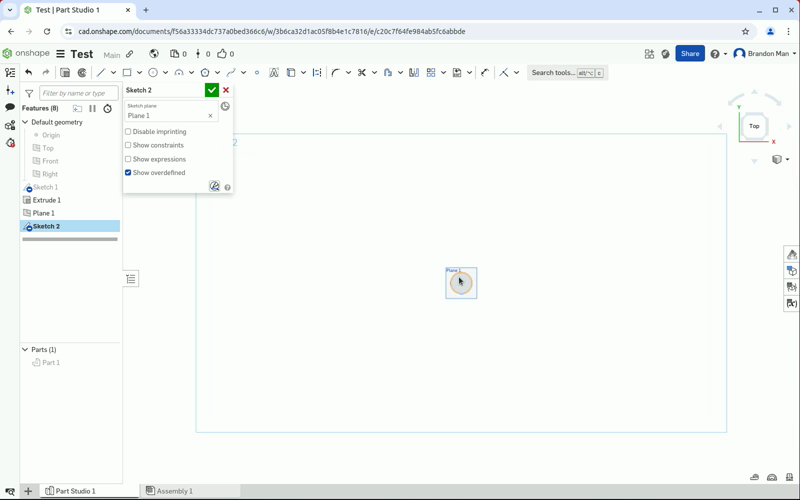
scroll(6)
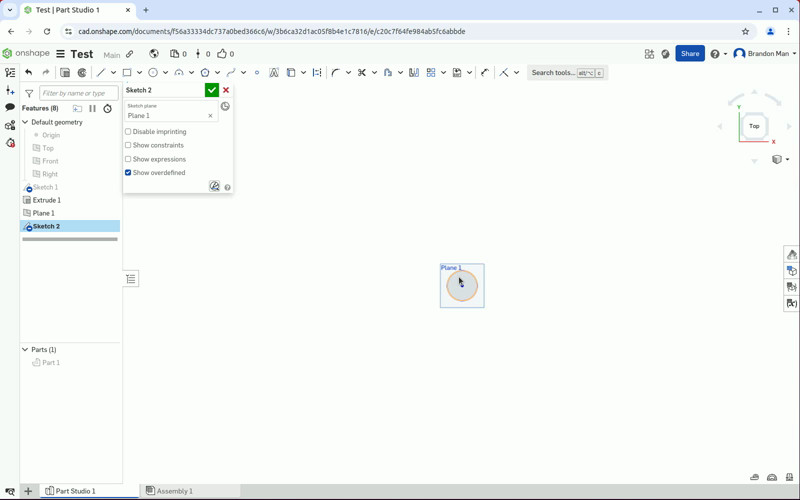
scroll(6)
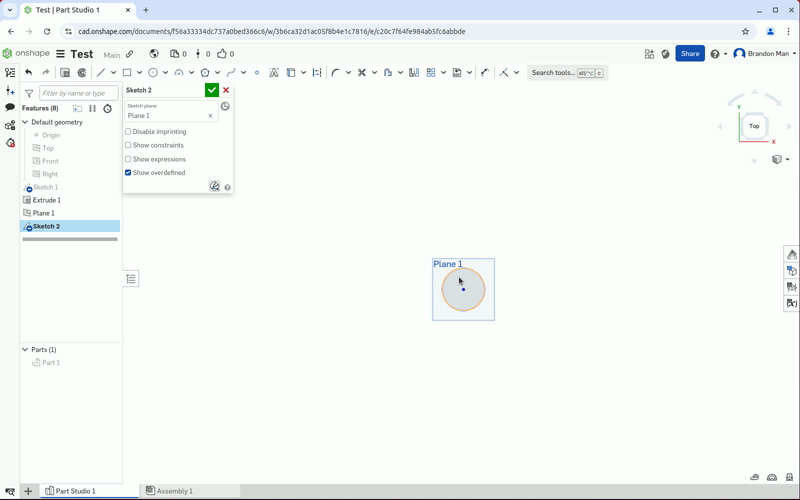
scroll(6)
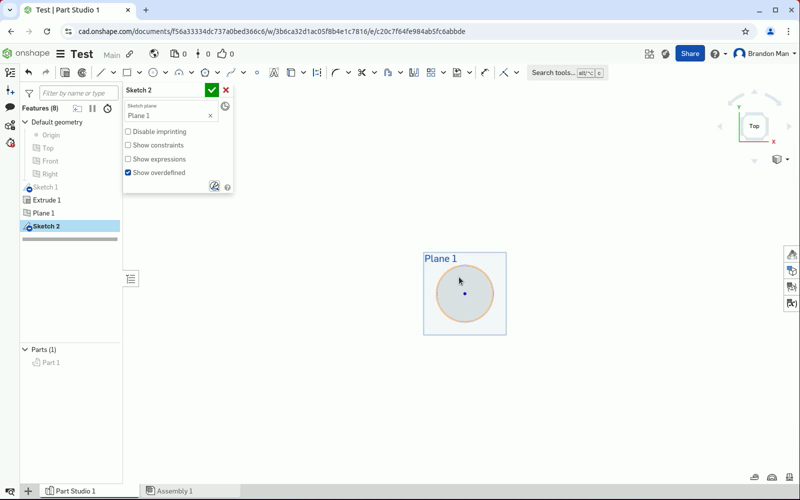
scroll(6)
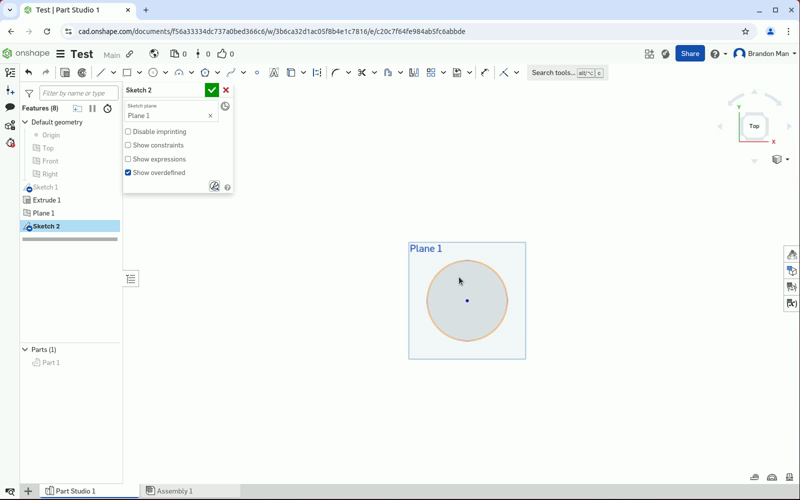
scroll(6)
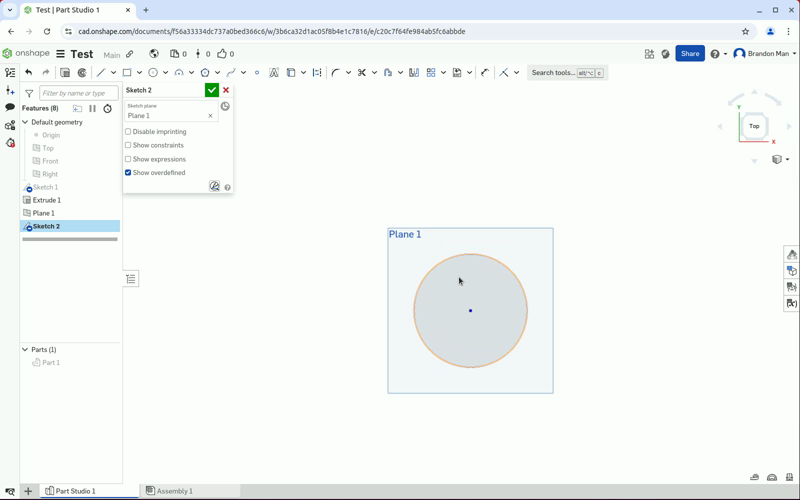
scroll(6)
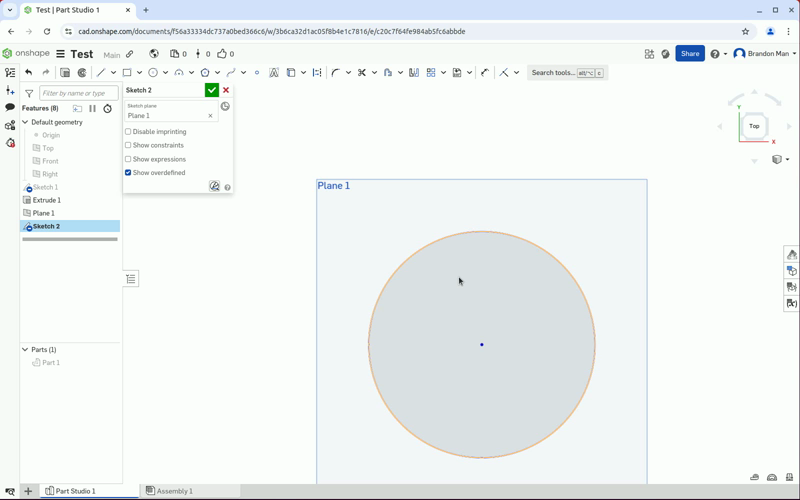
click(459, 276)
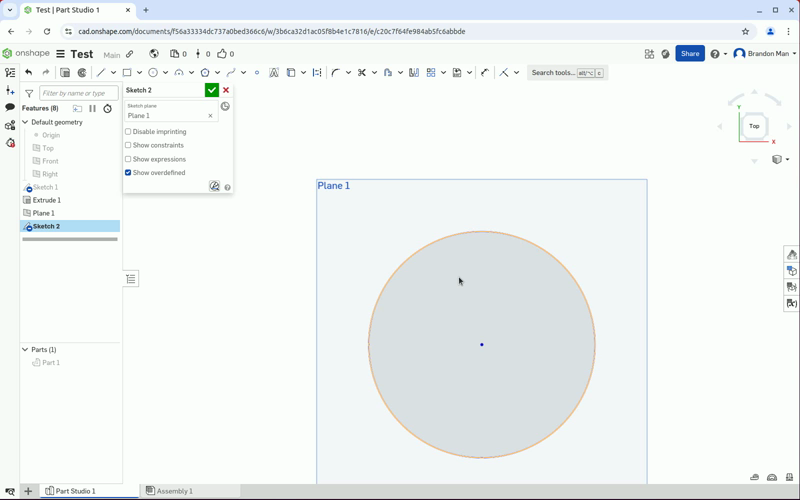
scroll(-6)
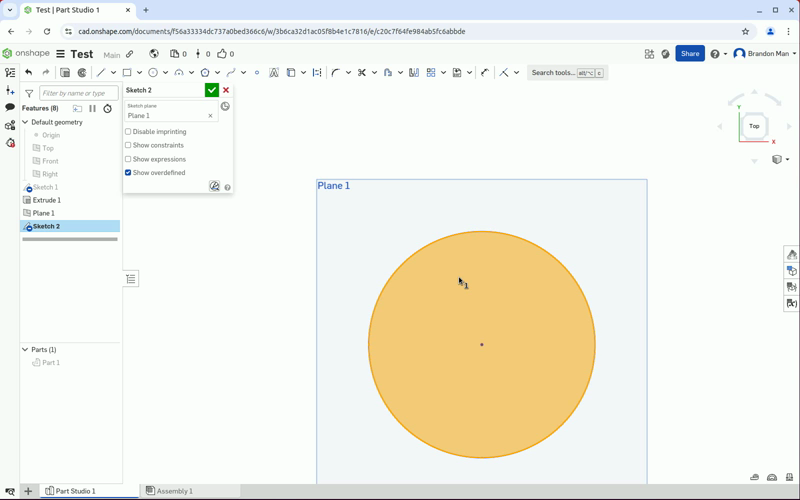
scroll(-6)
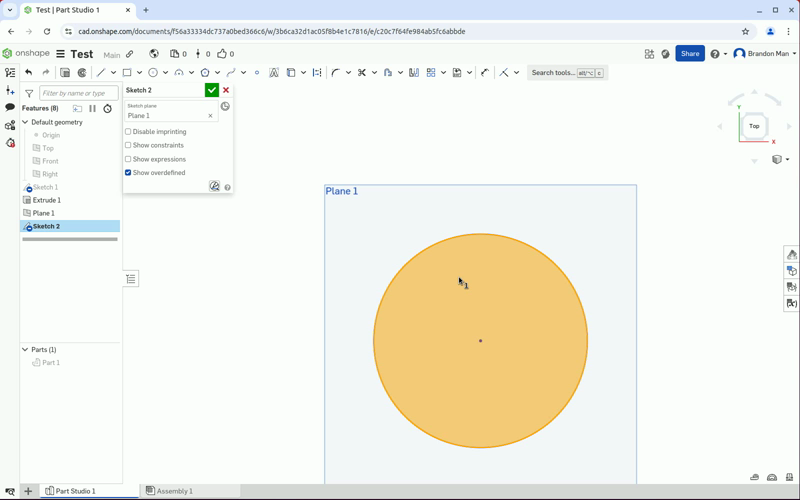
scroll(-6)
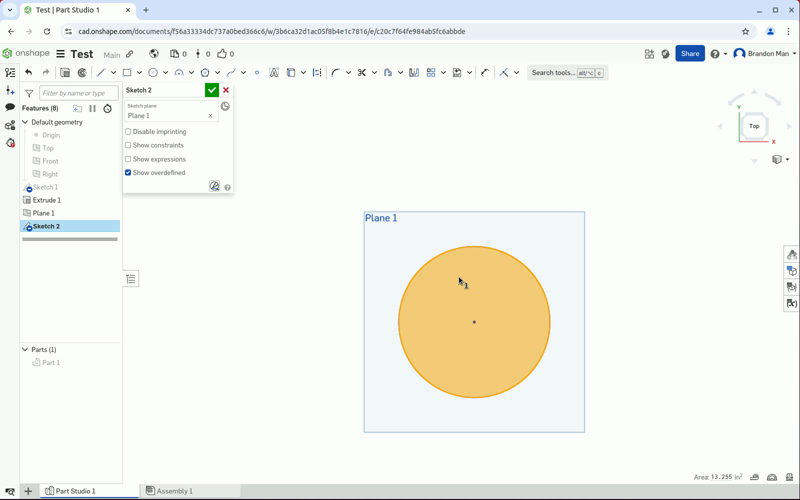
scroll(-6)
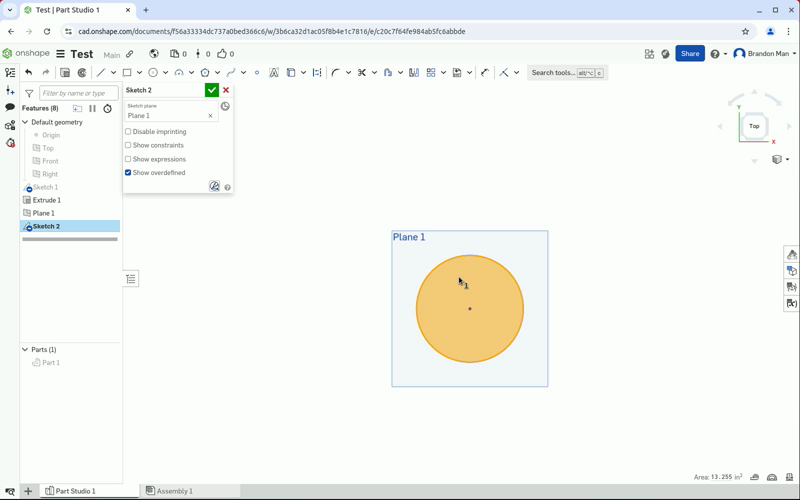
scroll(-6)
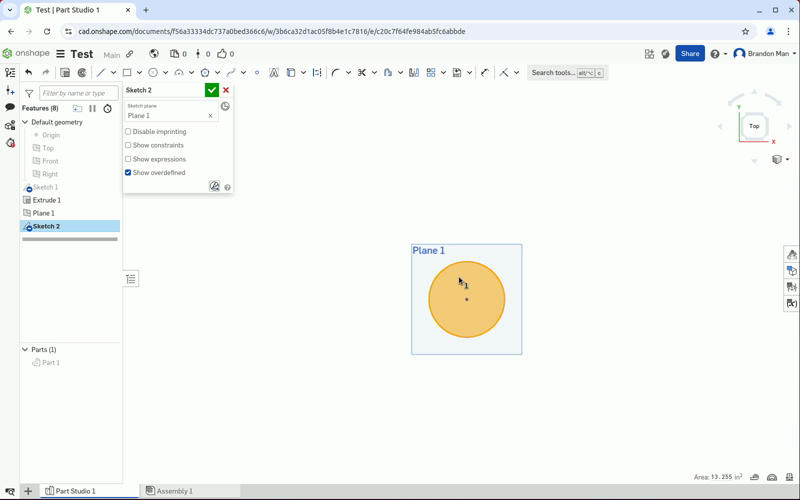
scroll(-6)
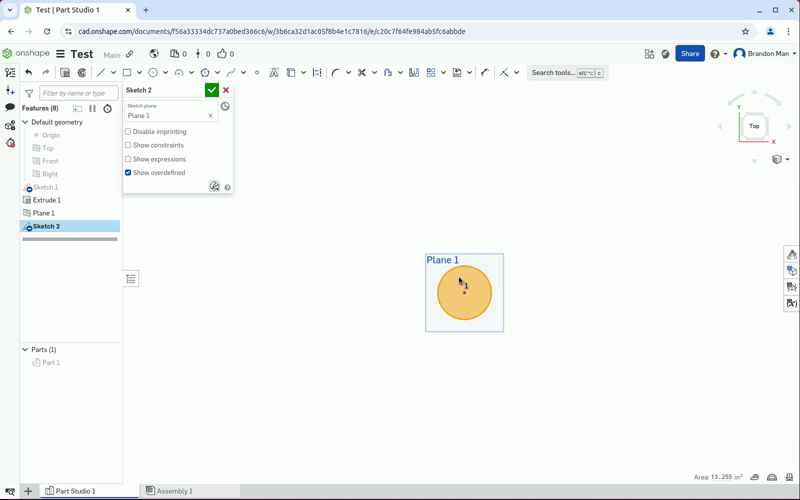
scroll(-6)
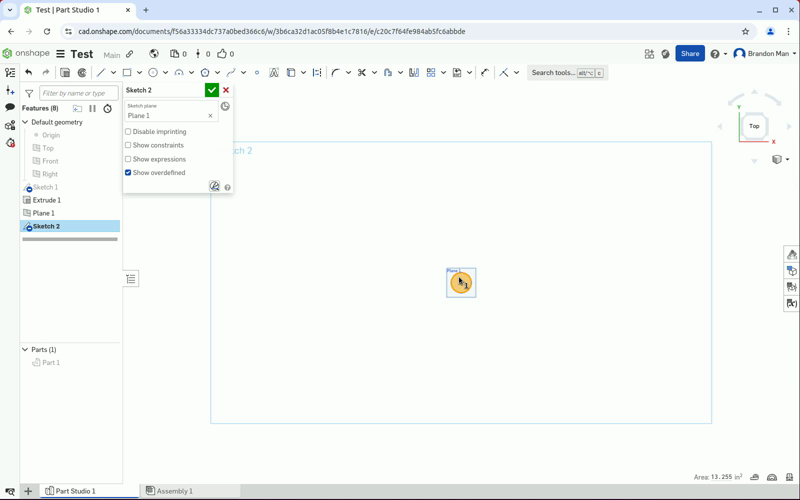
mouse_move(73, 352)
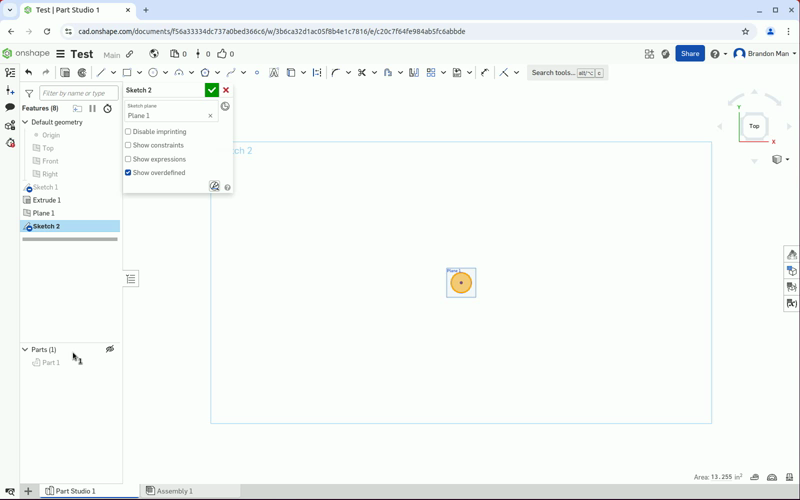
key(shift+y)
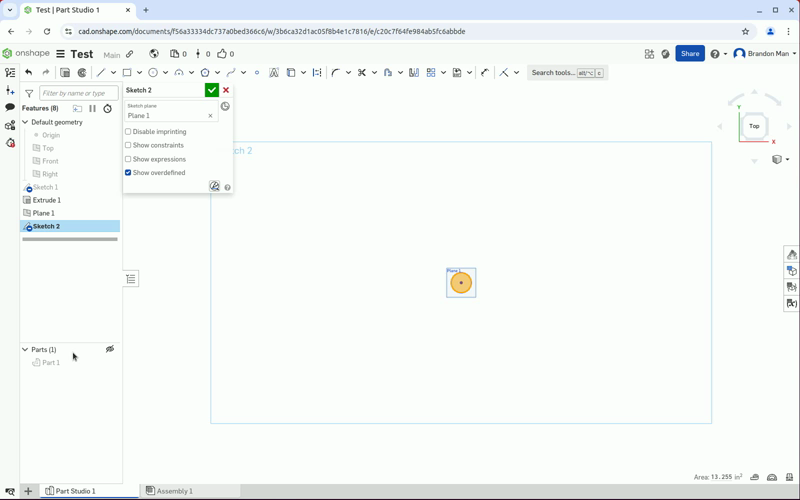
key(shift+e)
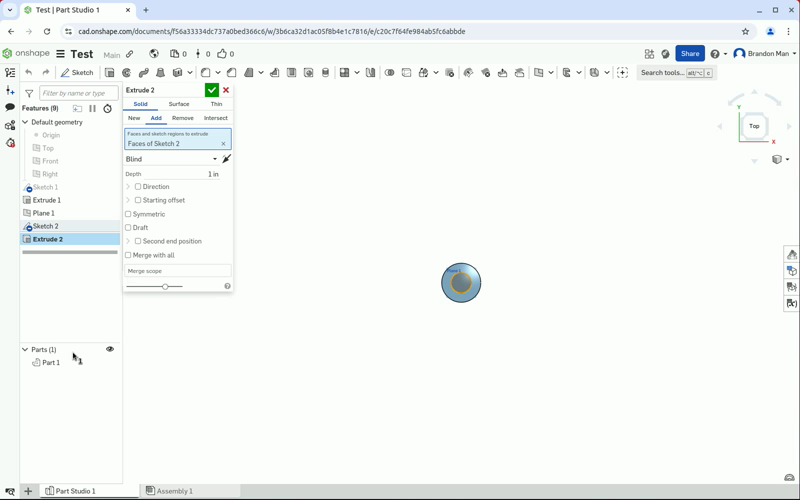
mouse_move(143, 106)
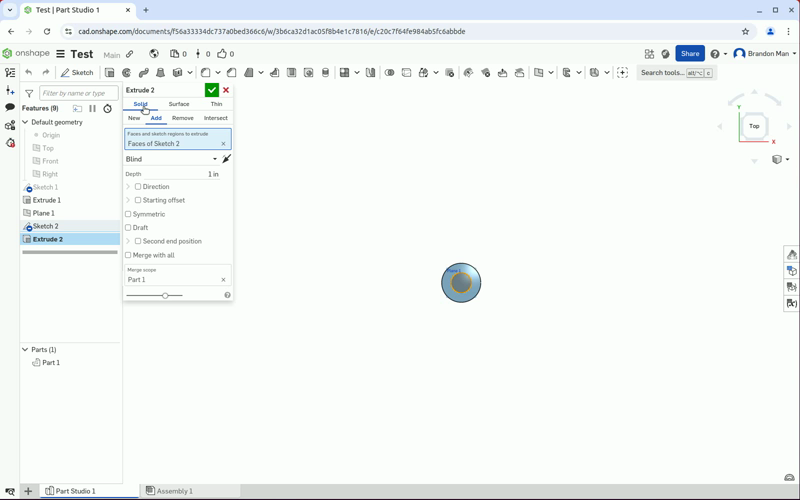
click(143, 106)
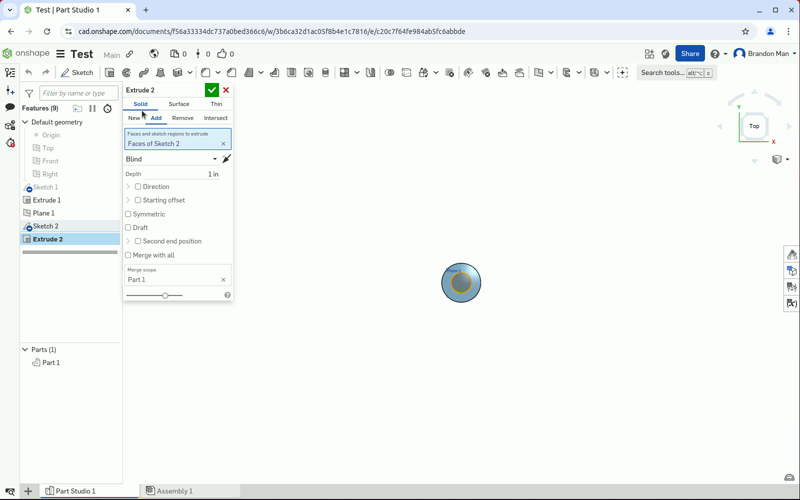
mouse_move(137, 120)
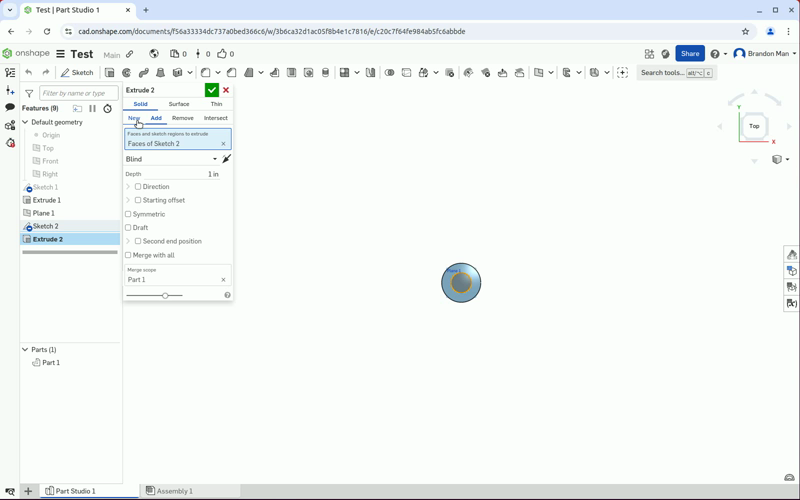
click(137, 120)
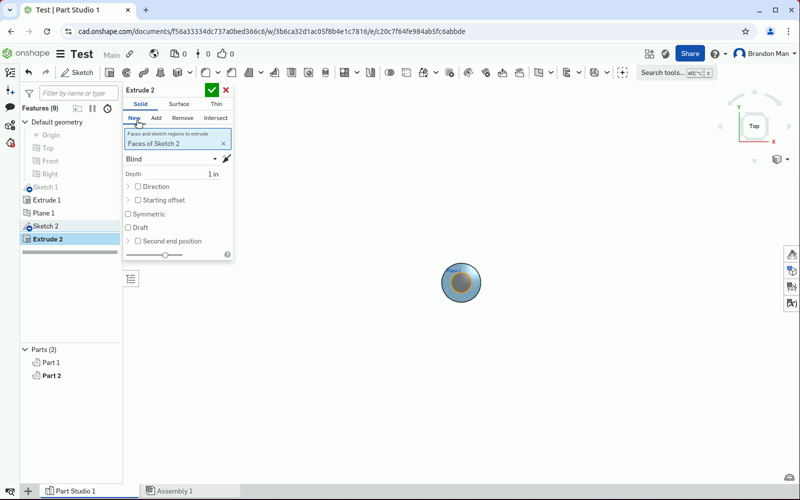
key(tab, 4)
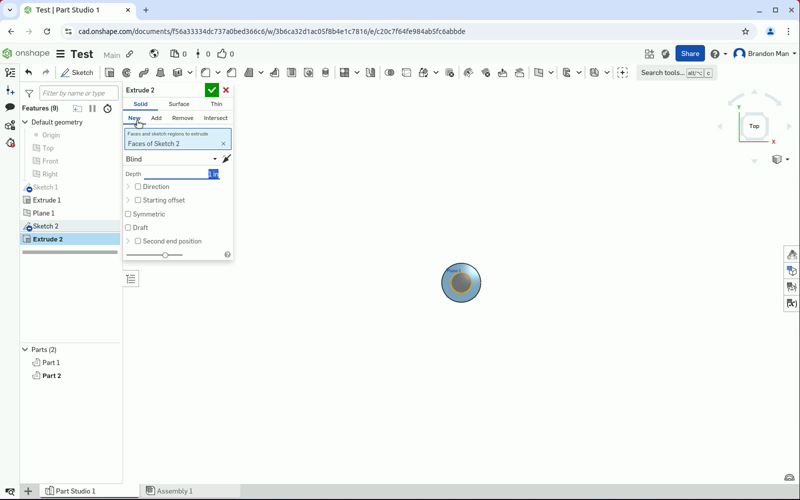
text(16.85)
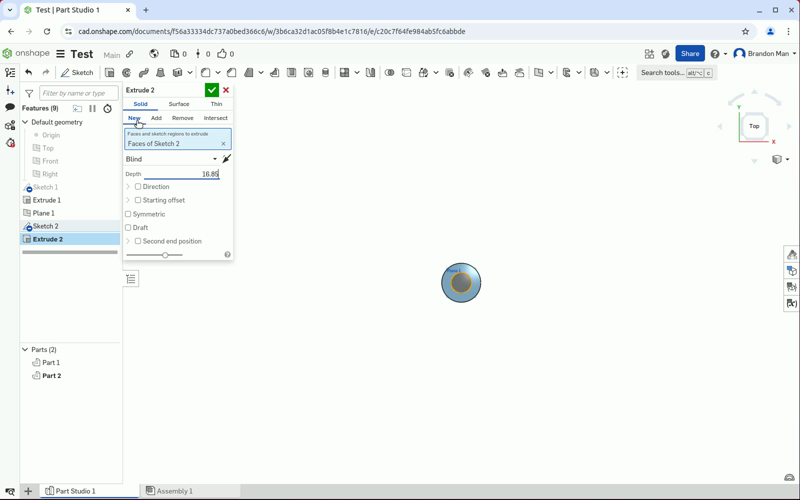
key(enter)
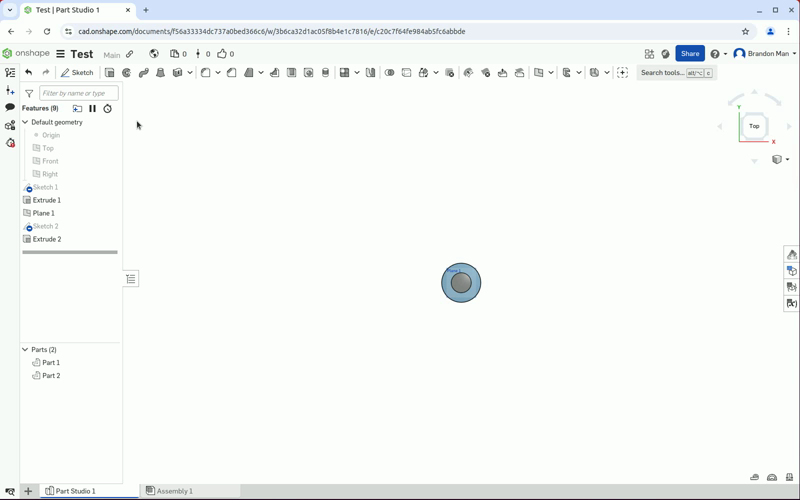
key(shift+h)
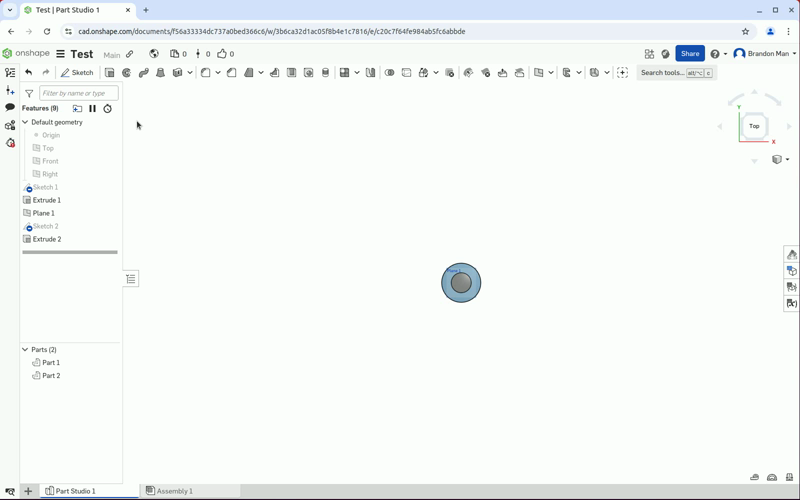
key(shift+h)
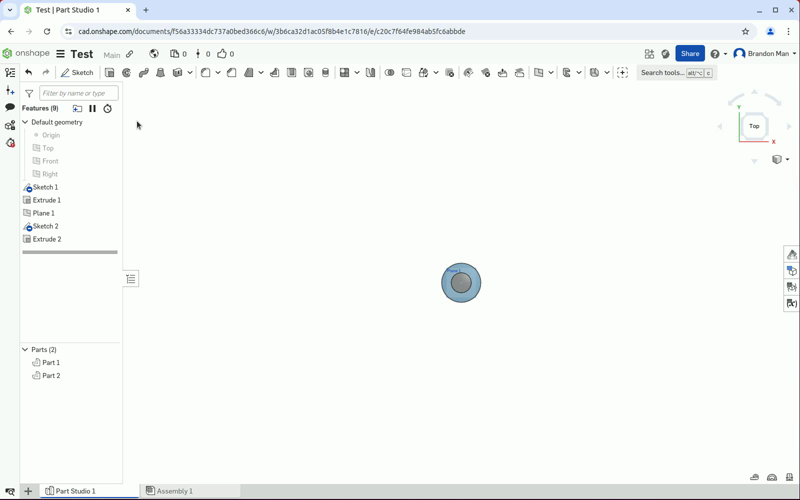
key(shift+7)
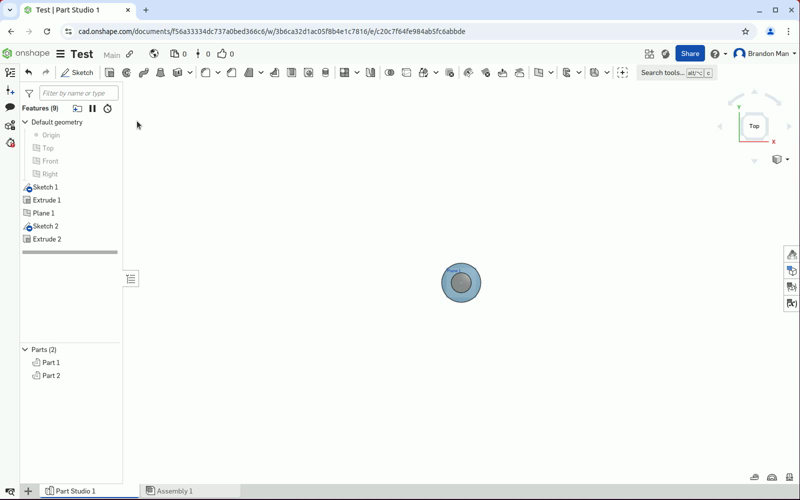
key(up, 3)
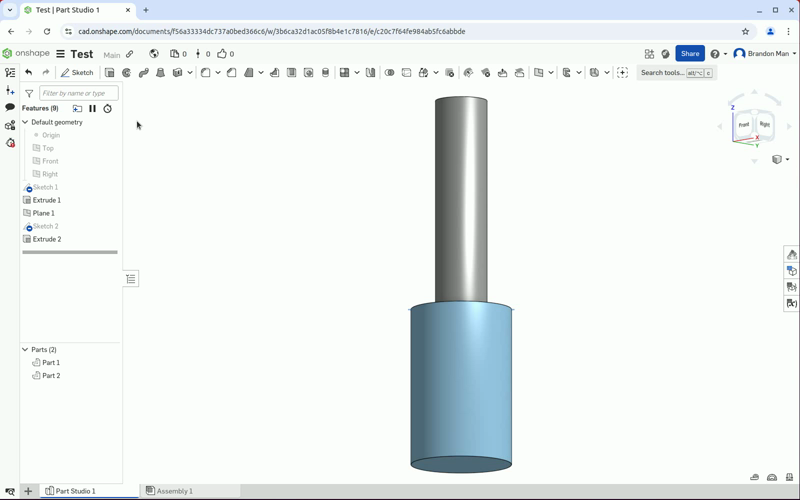
key(left, 3)
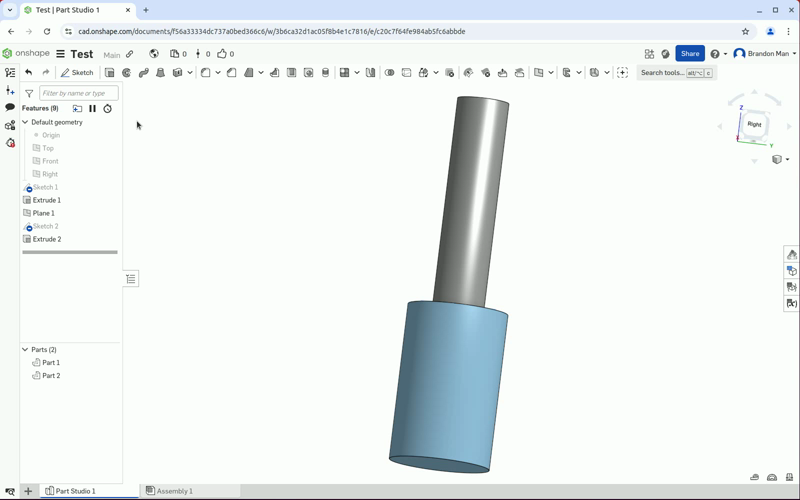
key(right, 3)
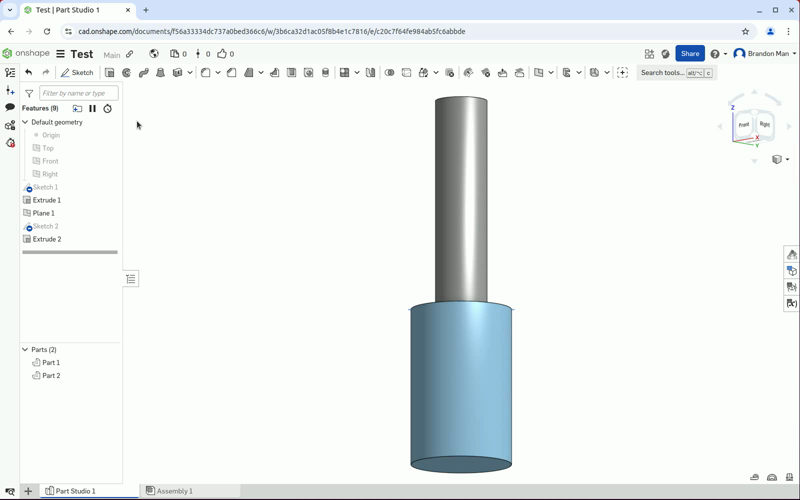
key(down, 3)
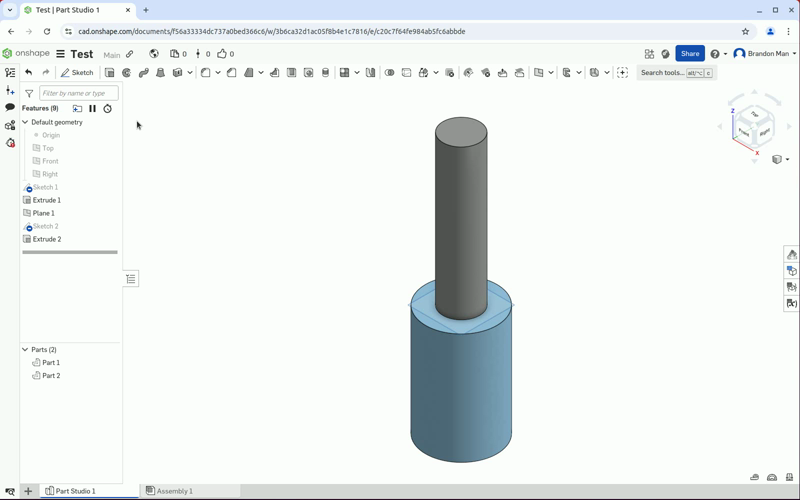
mouse_move(73, 189)
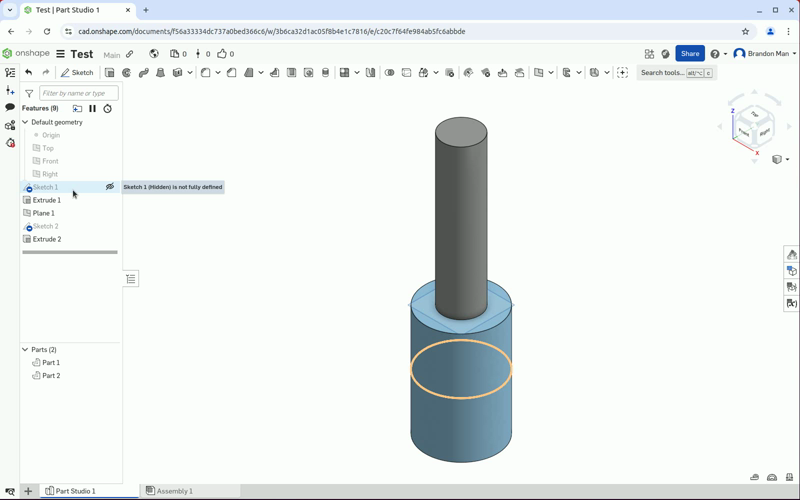
click(73, 189)